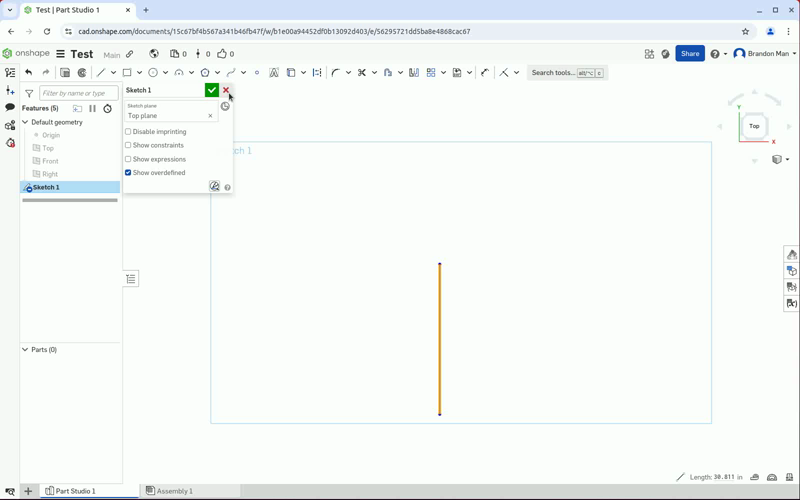
key(shift+h)
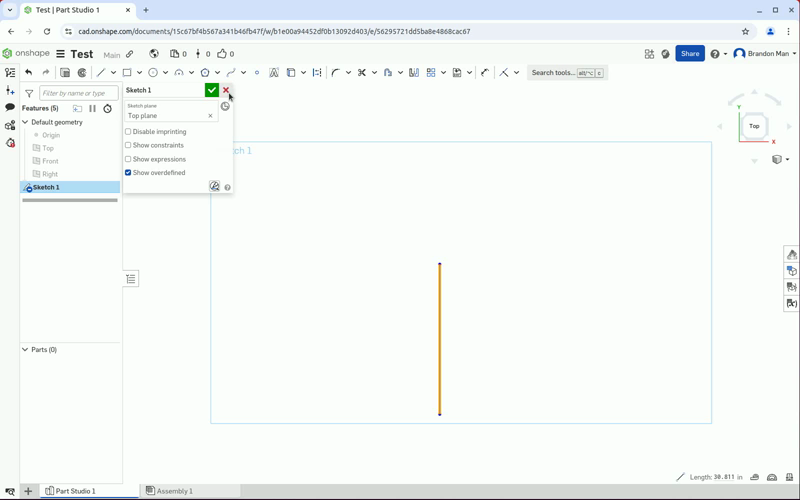
key(shift+s)
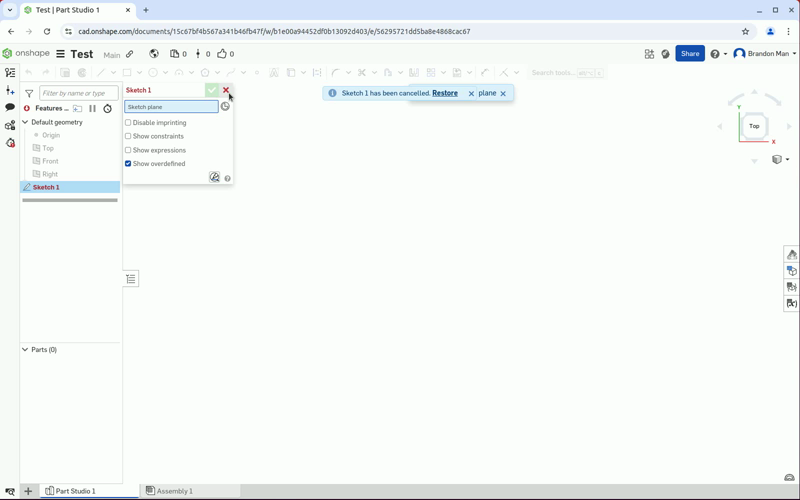
mouse_move(73, 150)
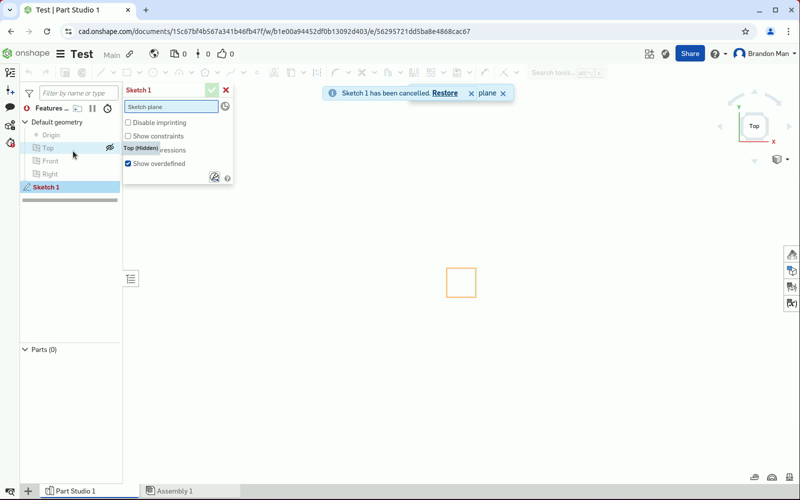
click(73, 150)
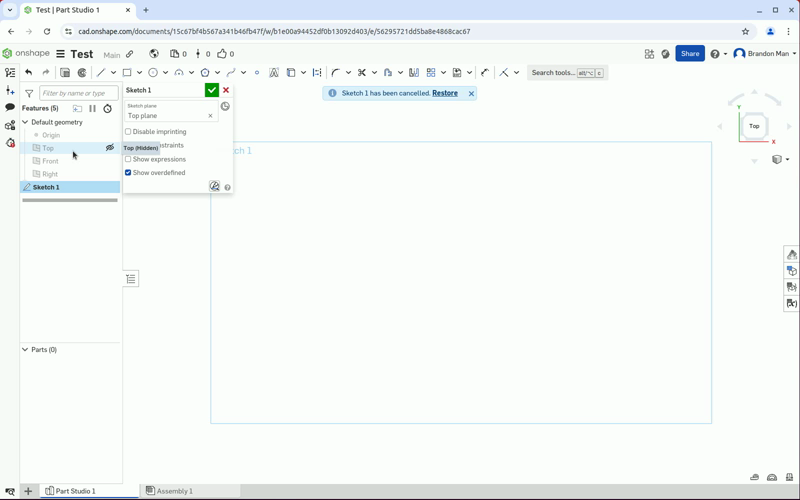
mouse_move(73, 352)
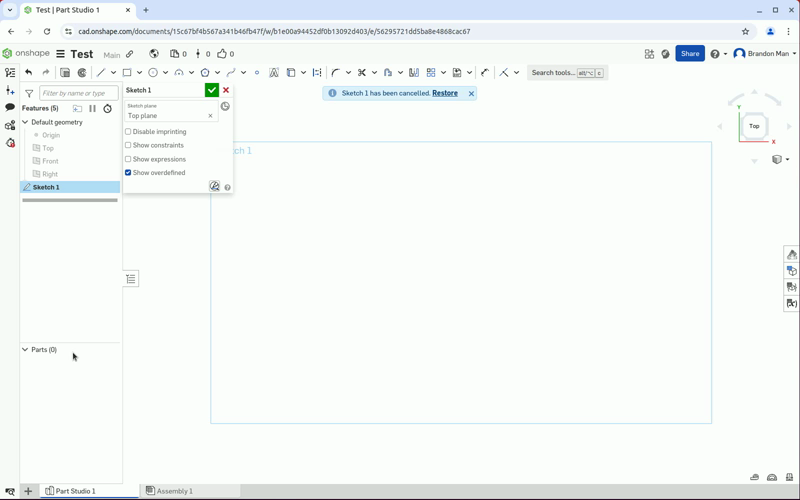
key(y)
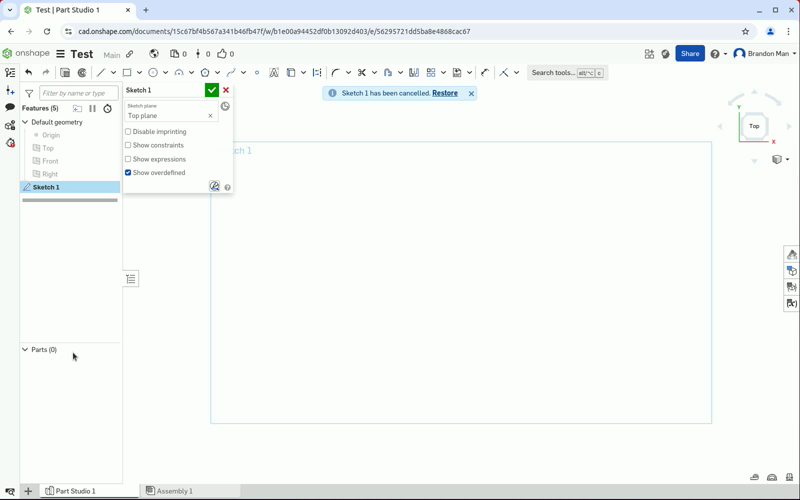
key(l)
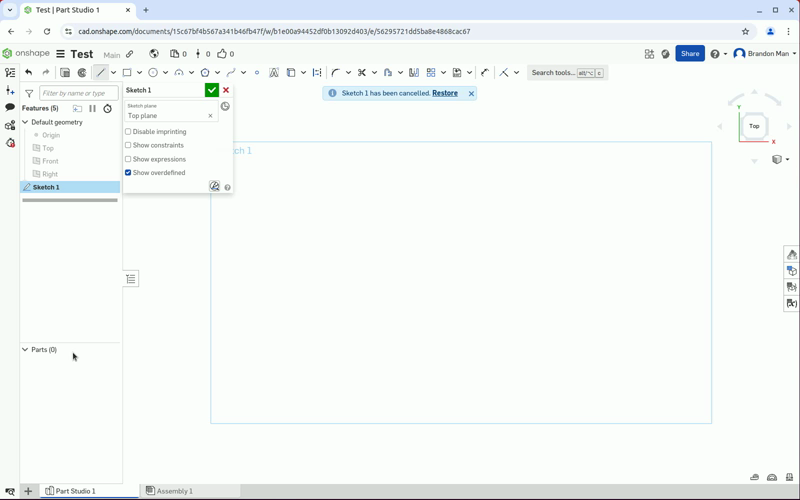
key_down(shift)
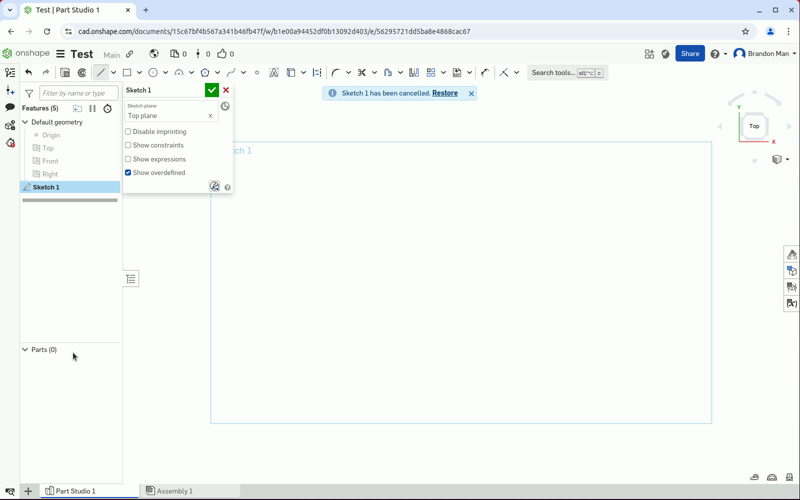
mouse_move(349, 282)
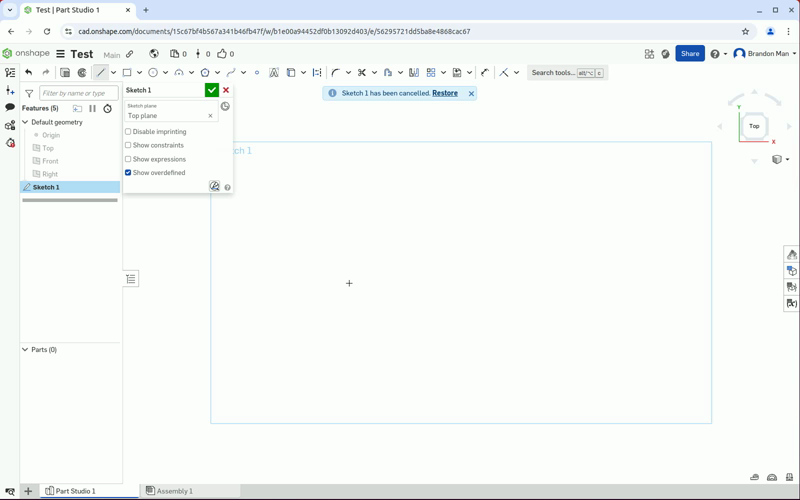
click(349, 282)
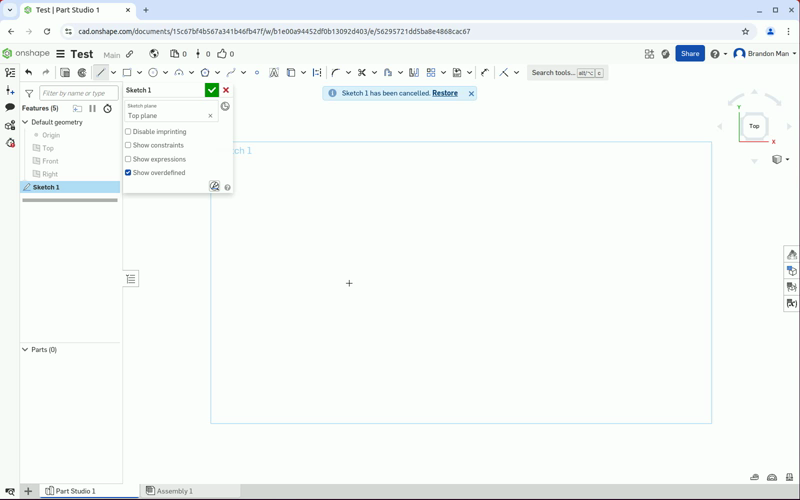
key_up(shift)
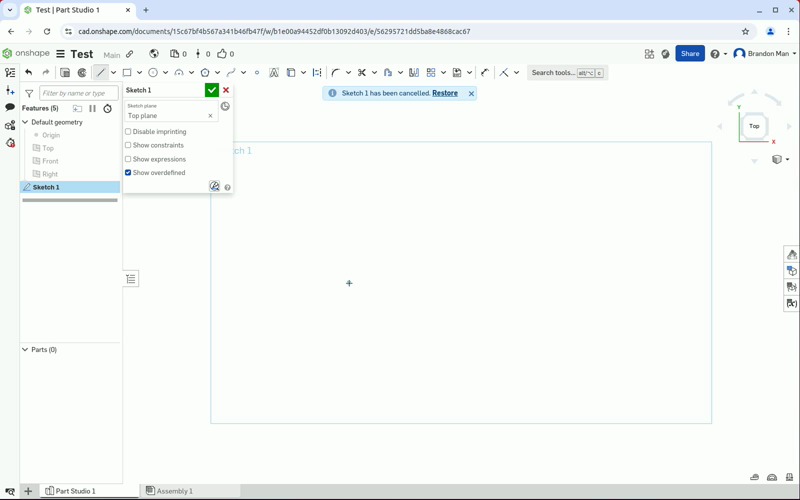
key_down(shift)
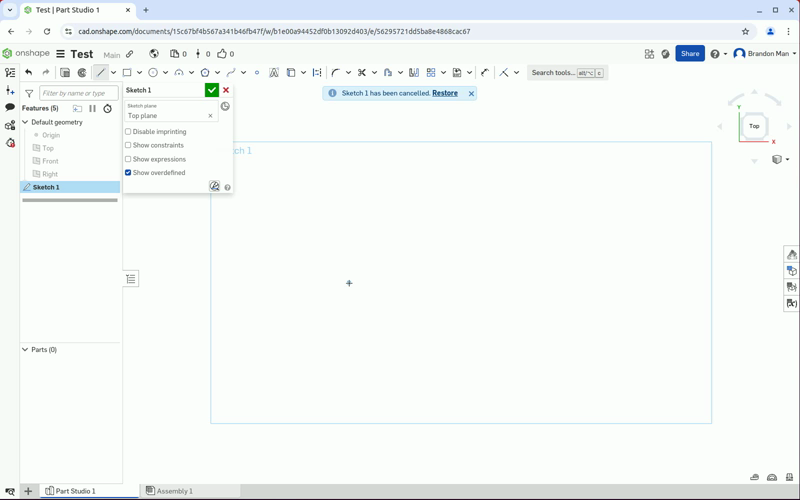
mouse_move(405, 378)
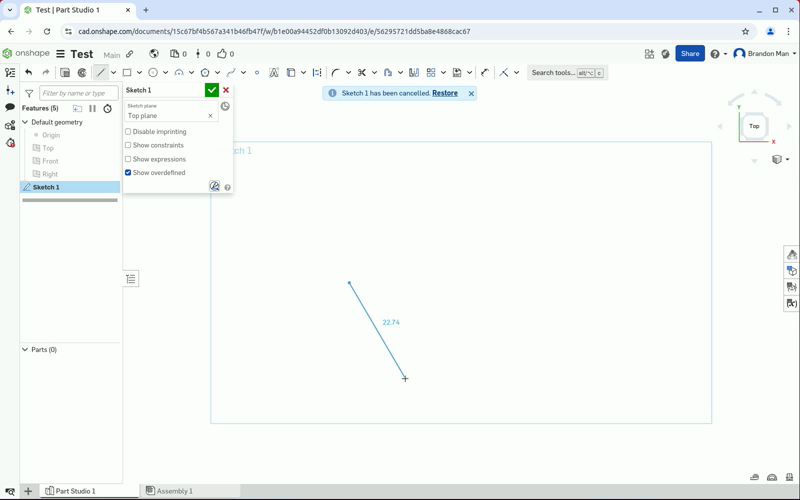
click(405, 378)
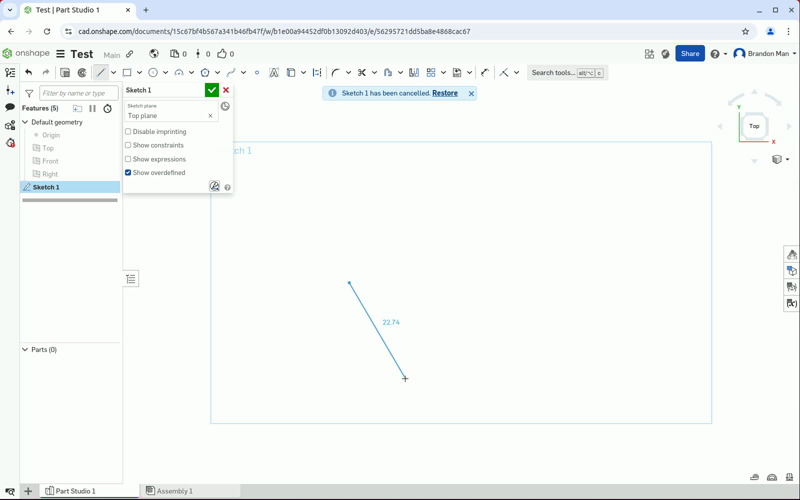
key_up(shift)
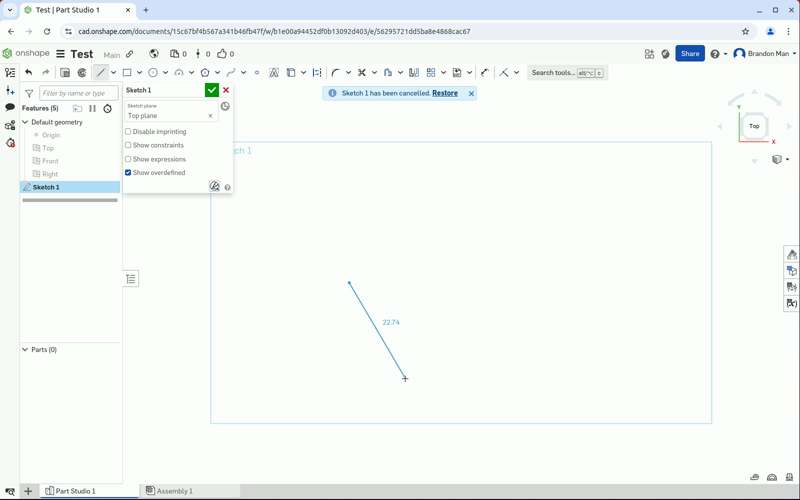
key_down(shift)
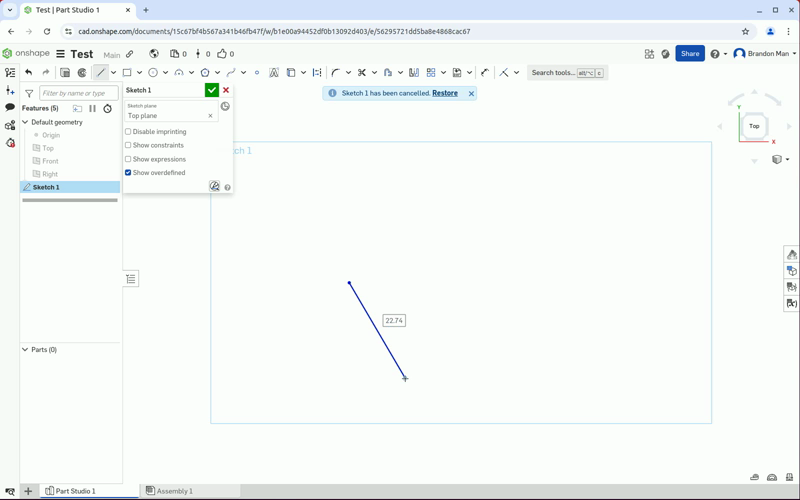
mouse_move(514, 378)
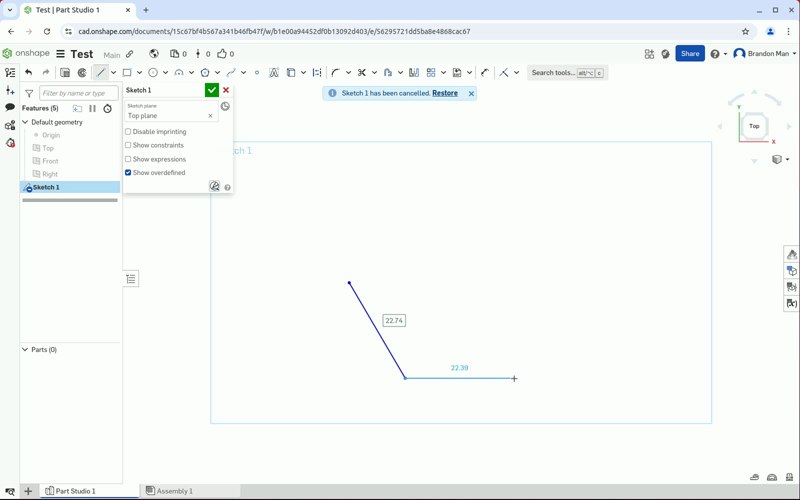
click(514, 378)
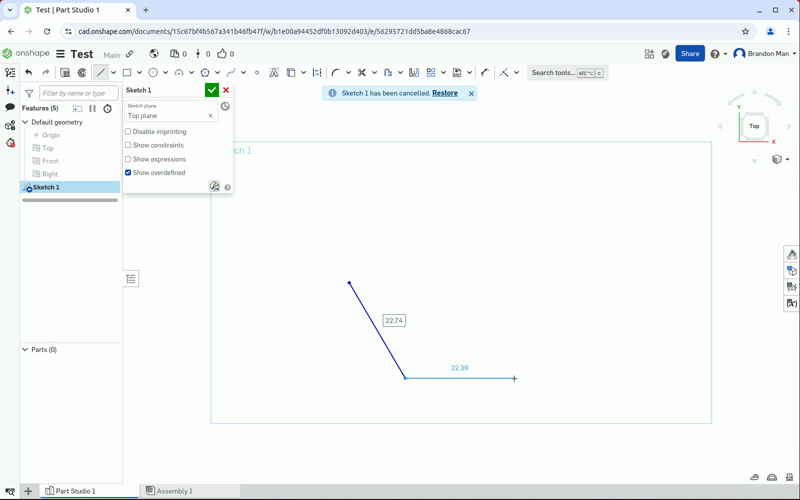
key_up(shift)
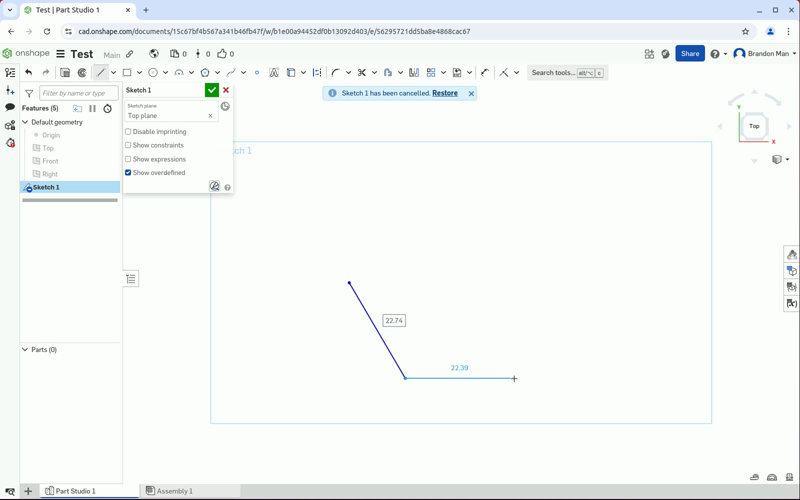
key_down(shift)
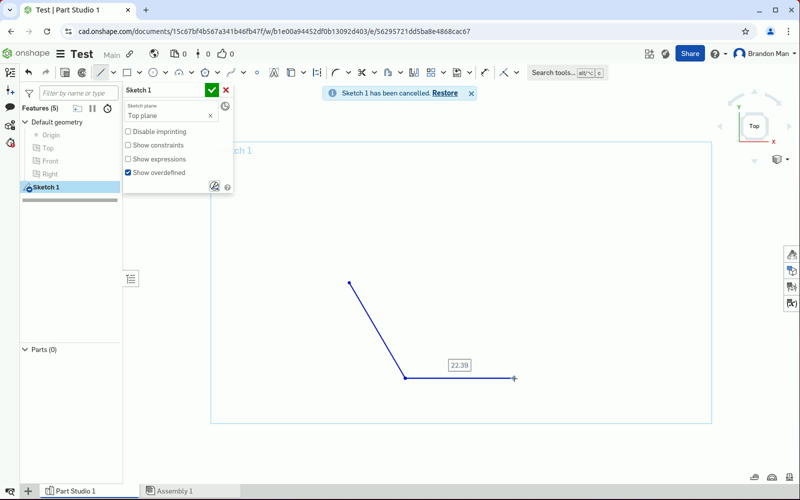
mouse_move(569, 282)
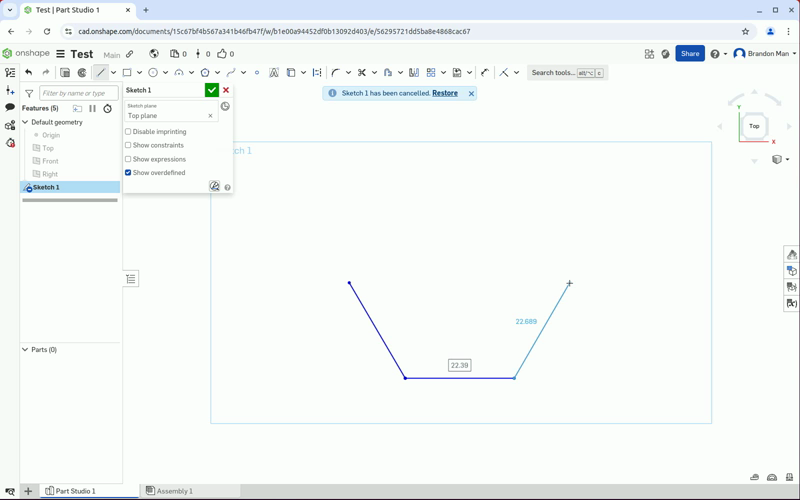
click(569, 282)
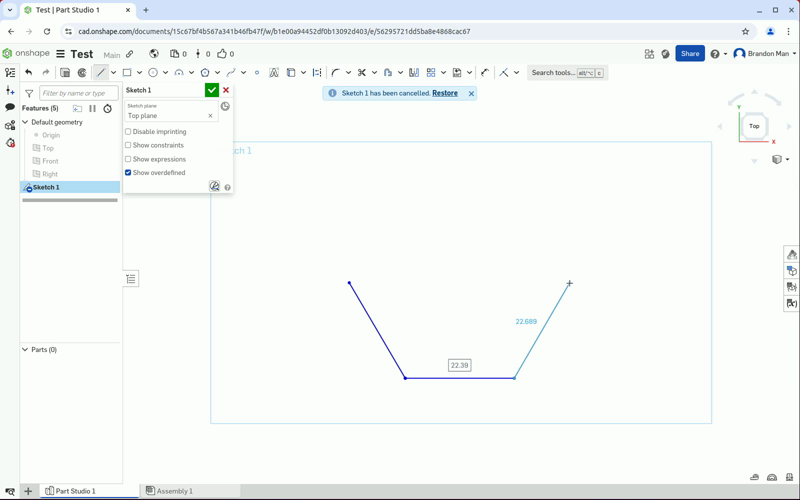
key_up(shift)
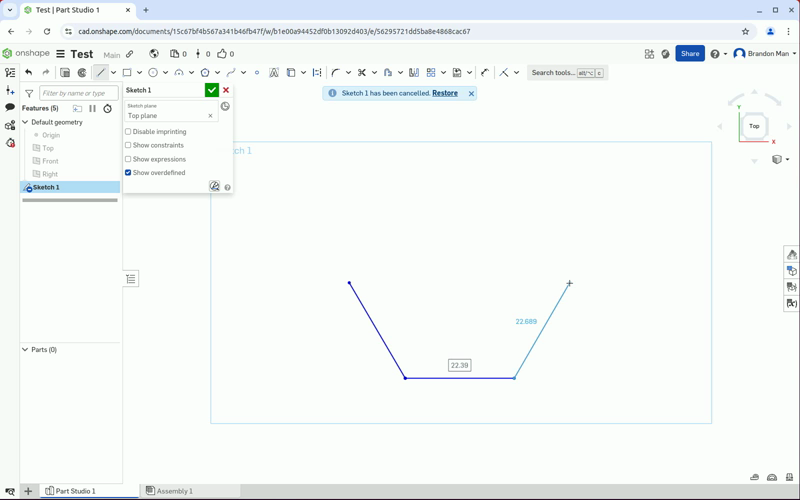
key_down(shift)
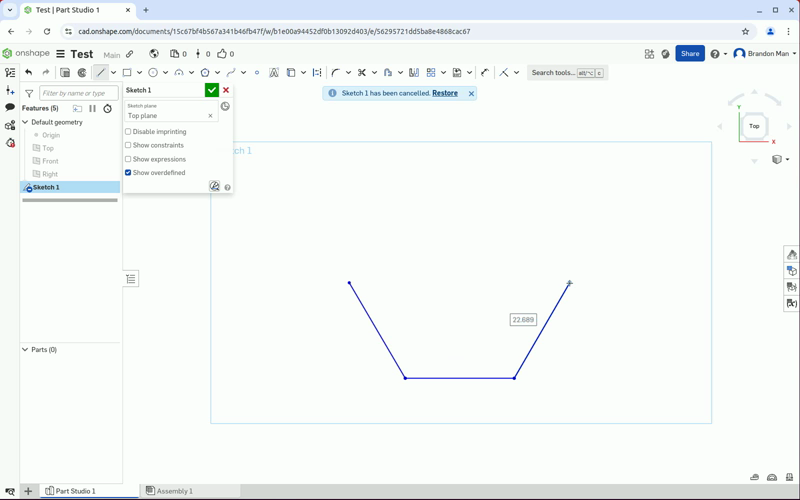
mouse_move(514, 187)
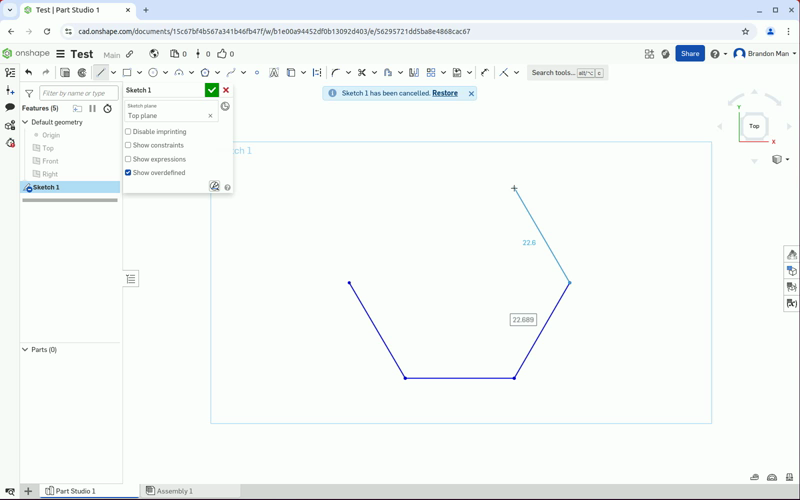
click(514, 187)
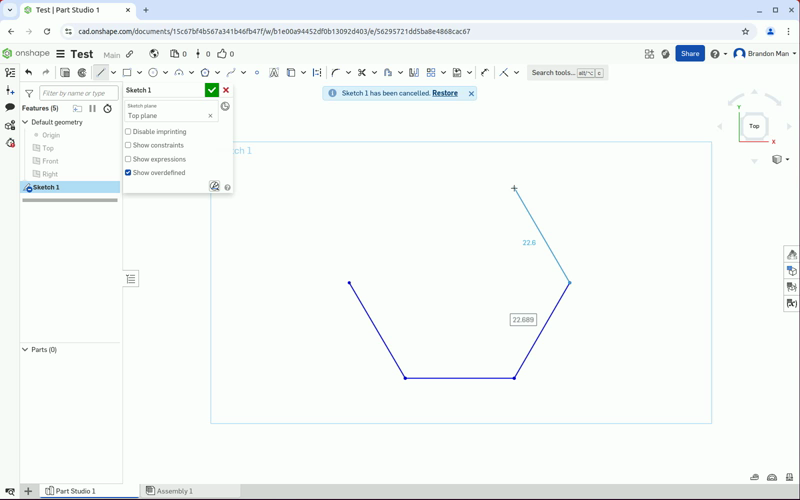
key_up(shift)
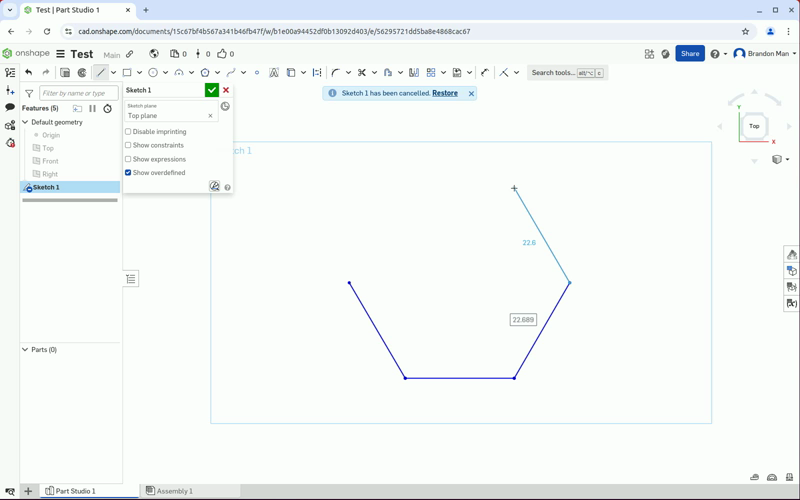
key_down(shift)
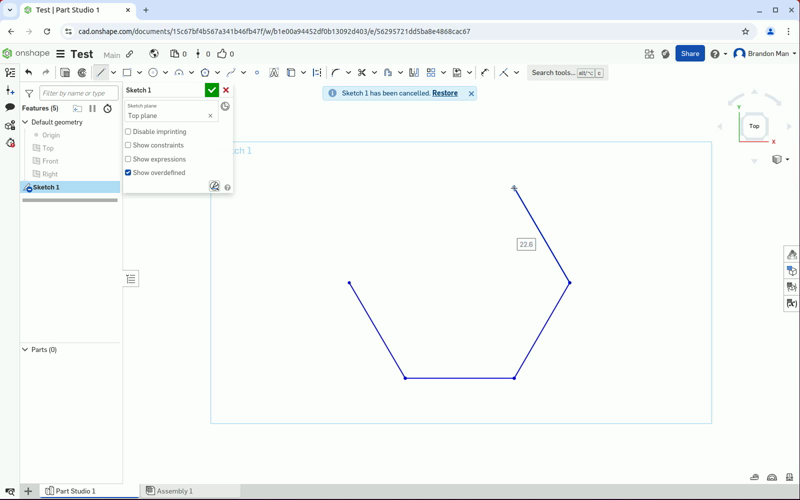
mouse_move(405, 187)
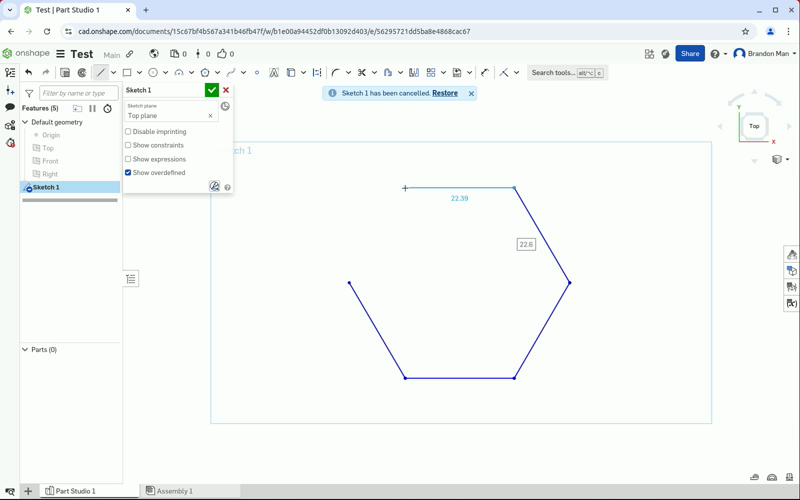
click(405, 187)
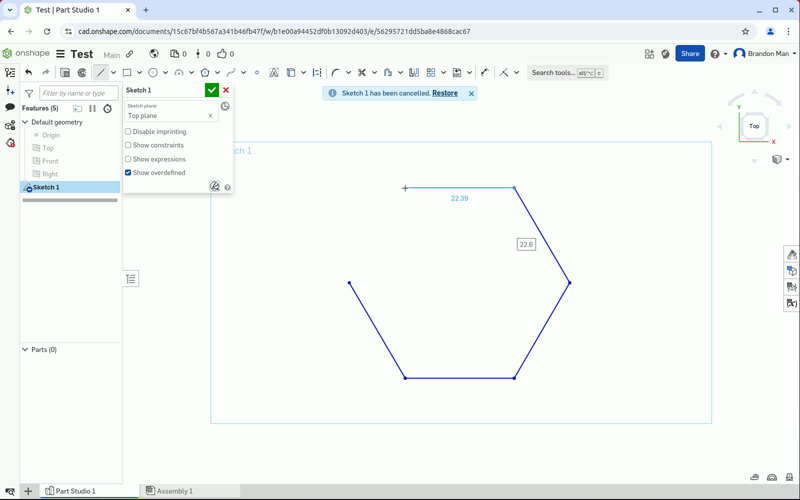
key_up(shift)
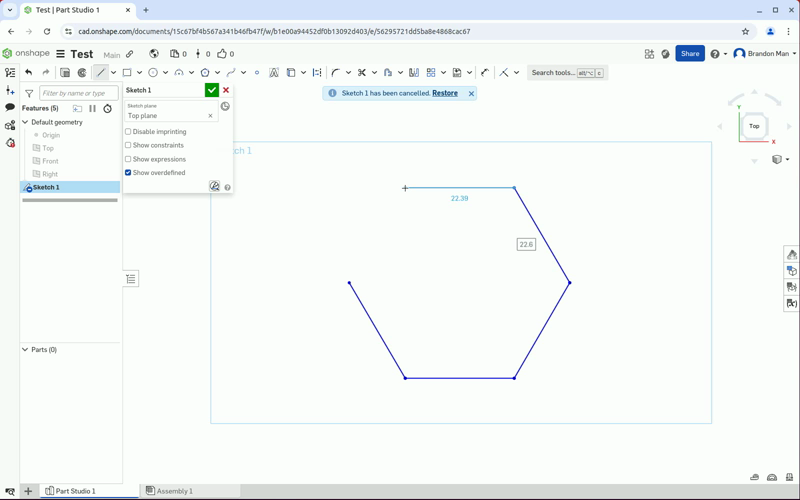
key_down(shift)
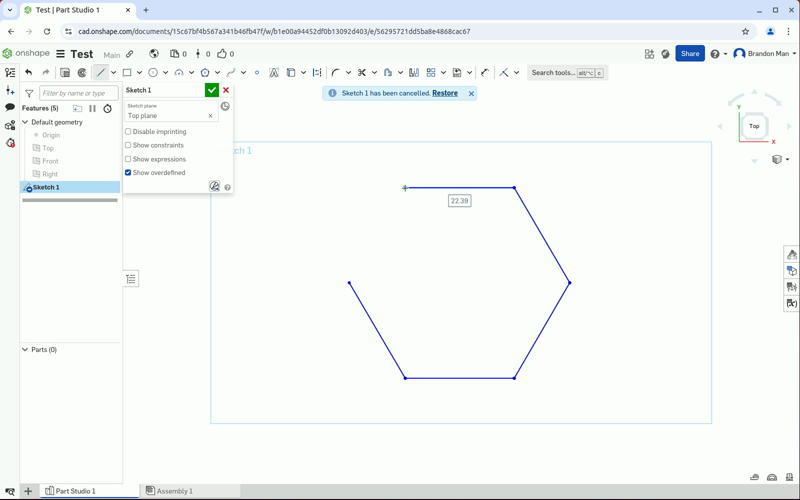
mouse_move(349, 282)
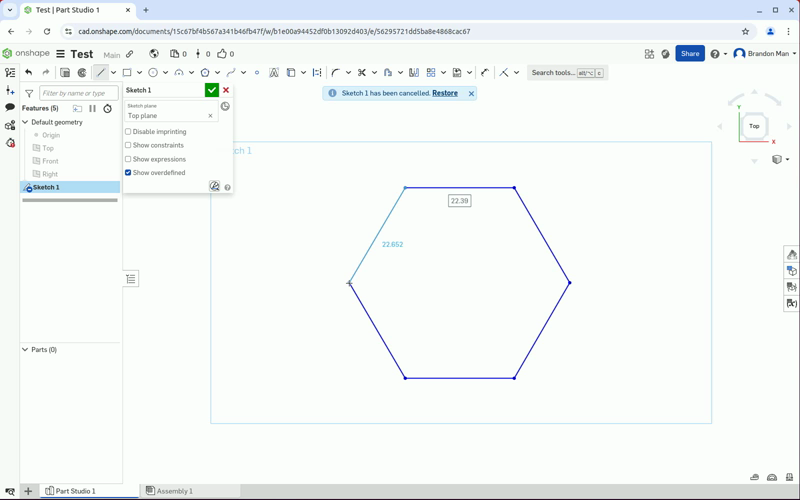
key_up(shift)
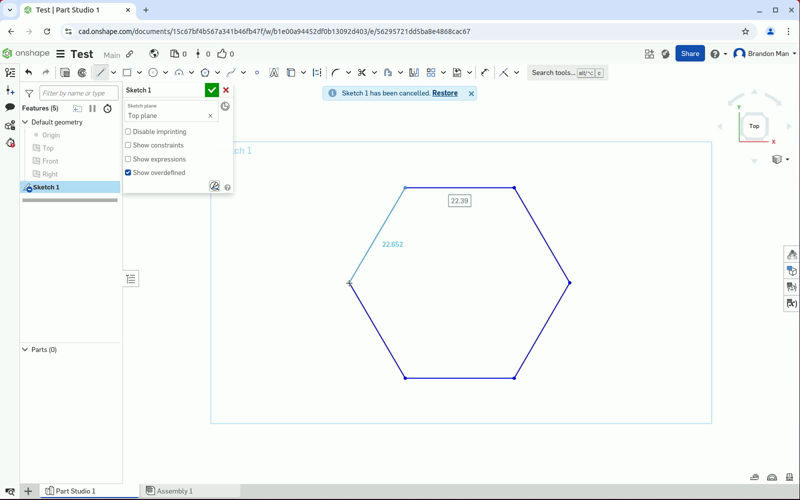
click(349, 282)
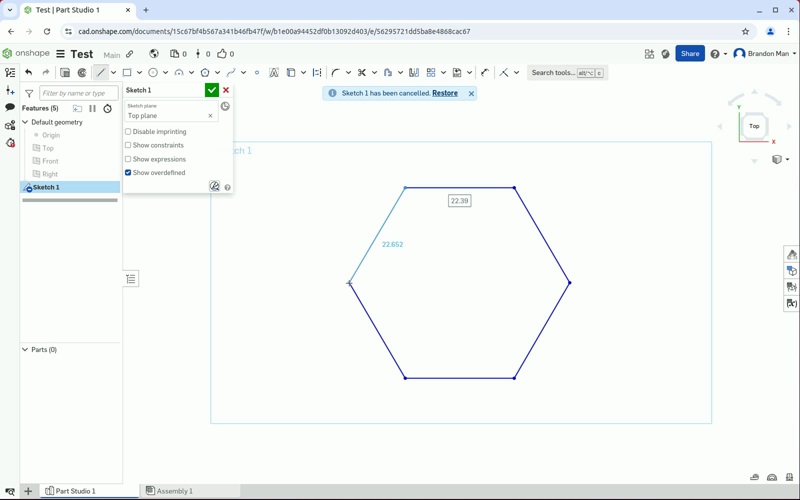
key(esc)
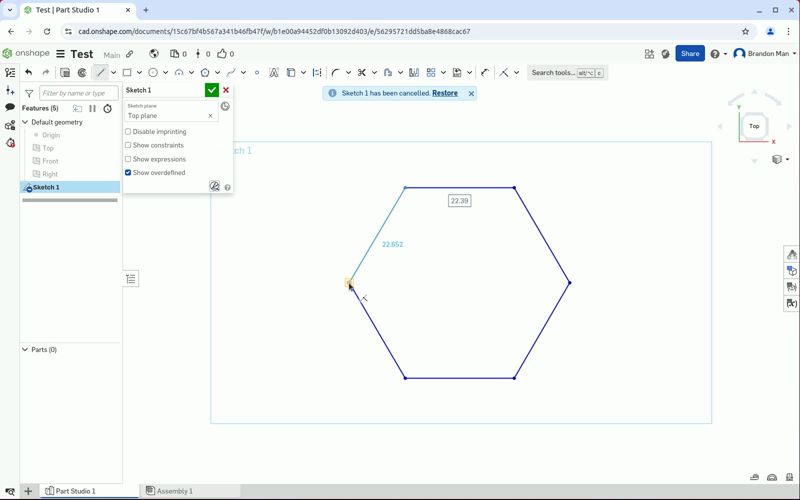
mouse_move(527, 307)
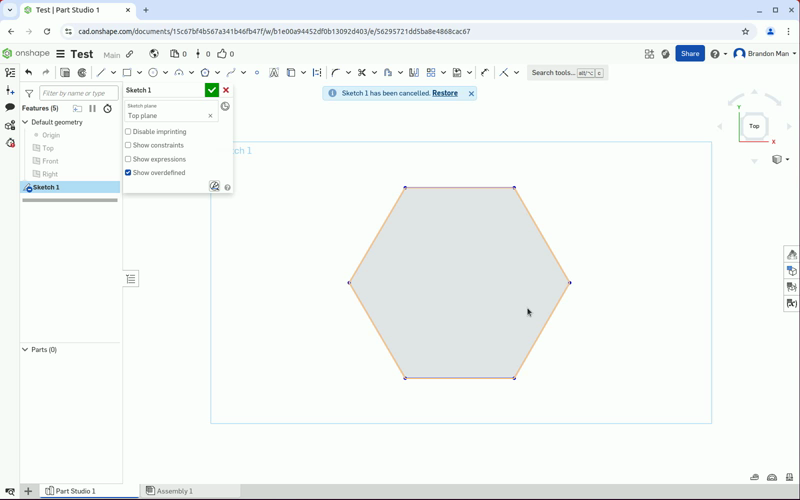
click(527, 307)
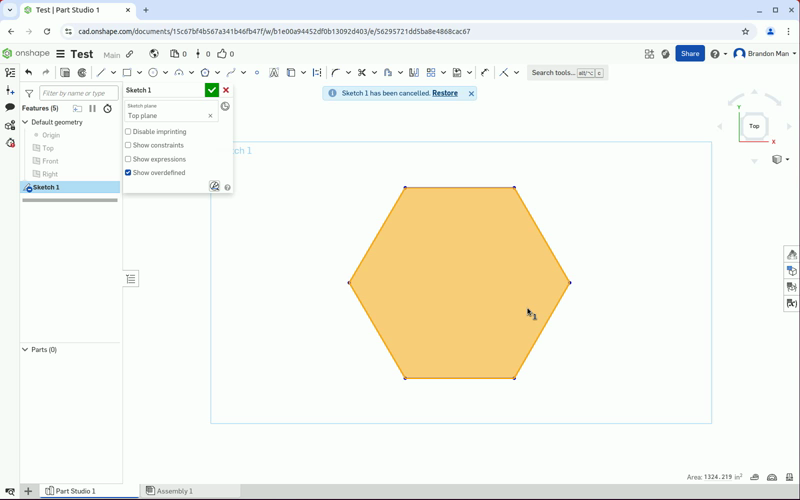
mouse_move(73, 352)
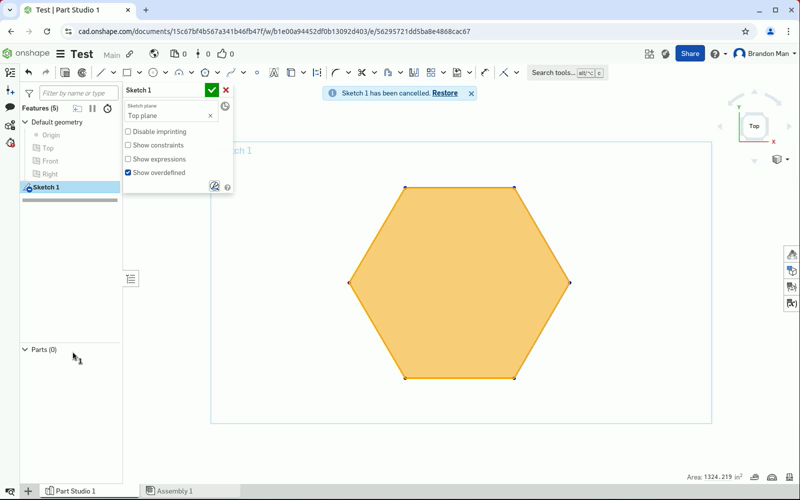
key(shift+y)
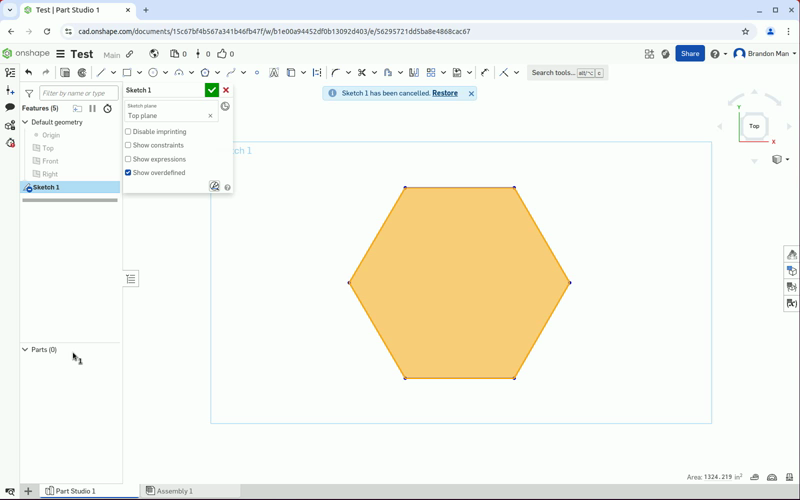
key(shift+e)
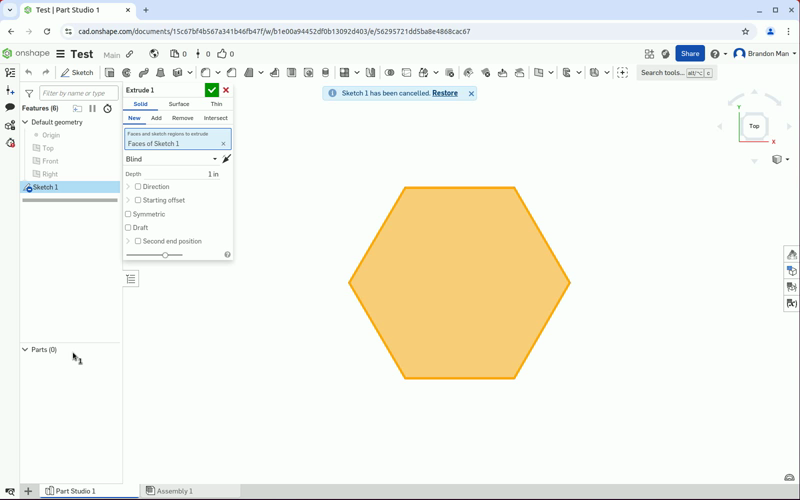
mouse_move(143, 106)
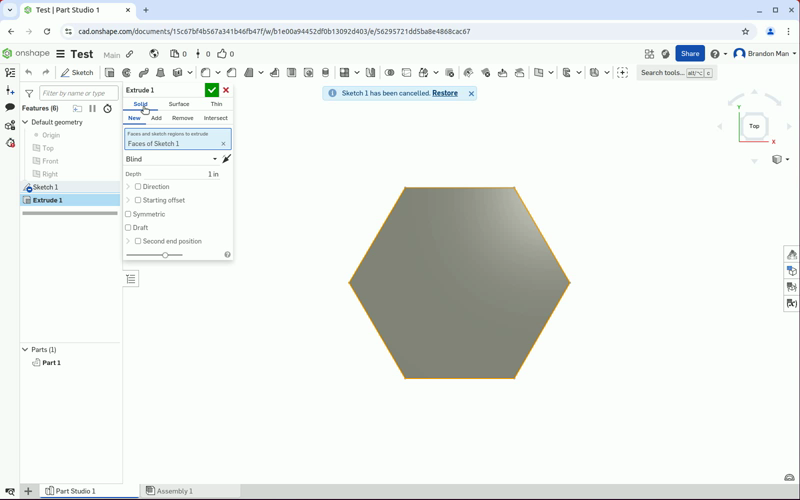
click(143, 106)
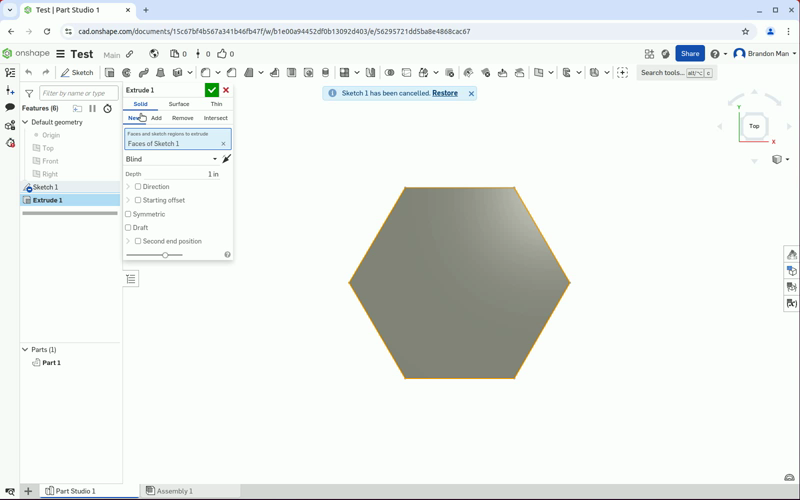
mouse_move(137, 120)
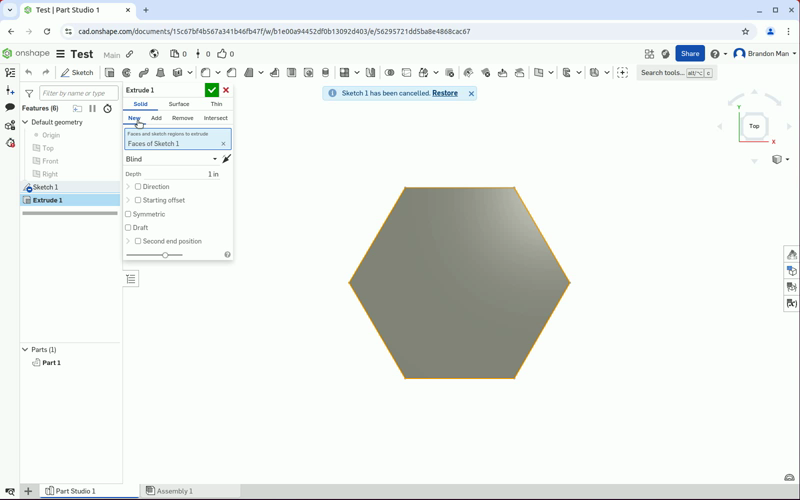
click(137, 120)
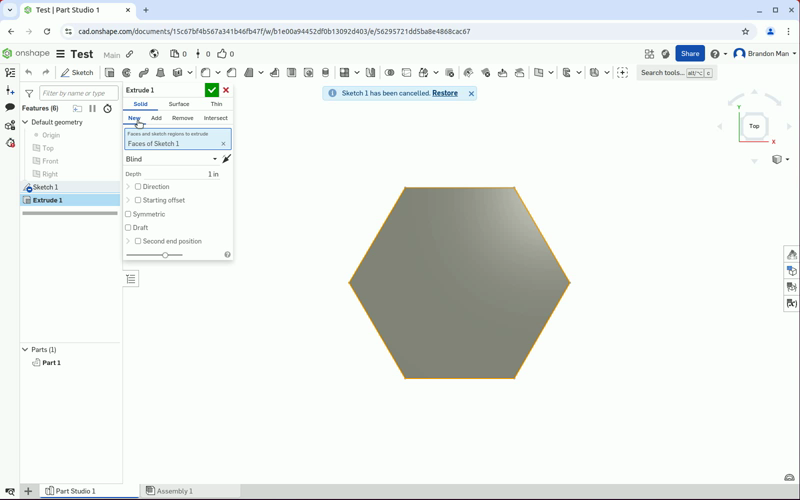
key(tab, 4)
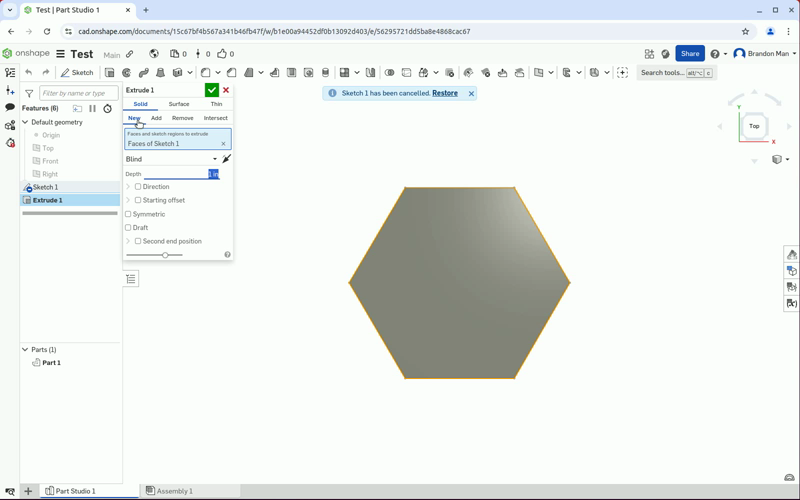
text(15.405)
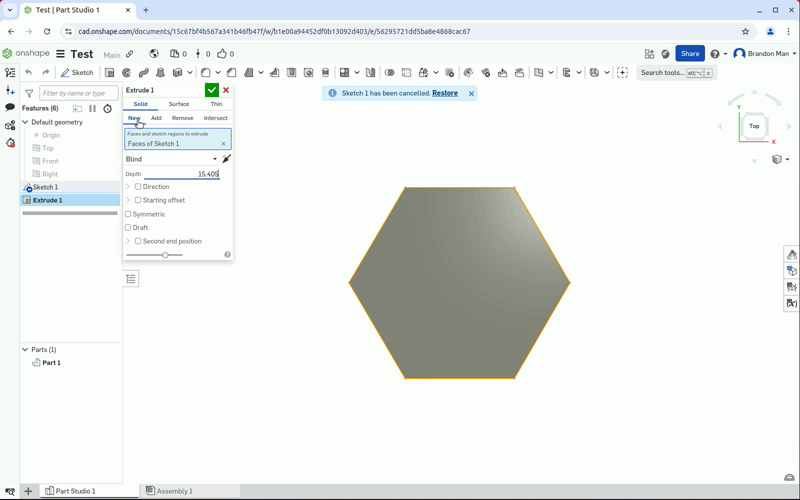
key(enter)
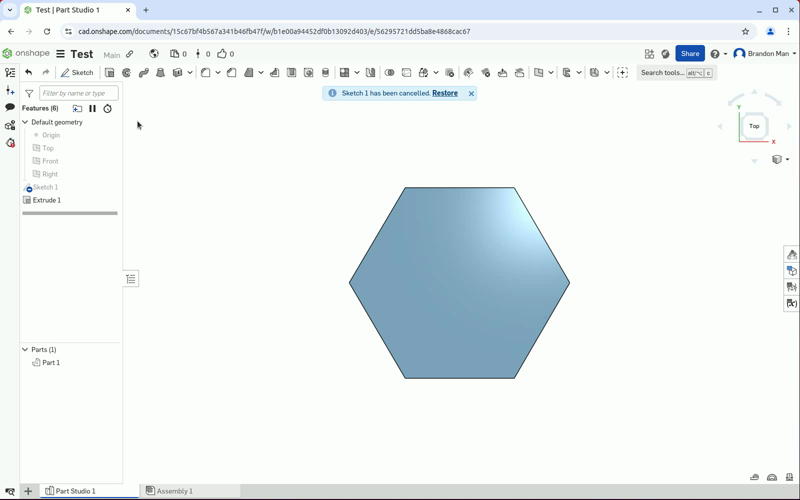
key(shift+h)
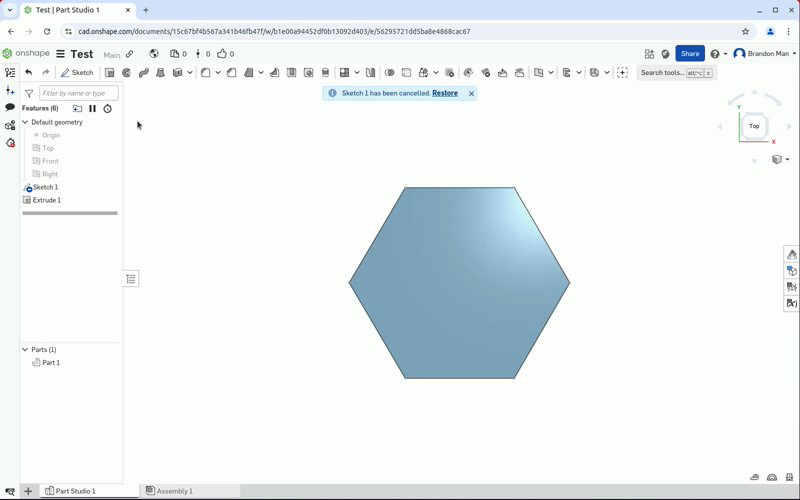
key(shift+h)
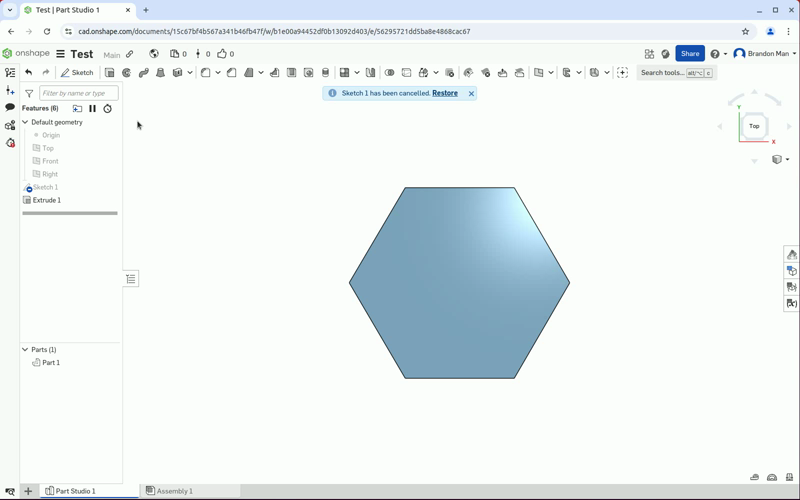
mouse_move(73, 189)
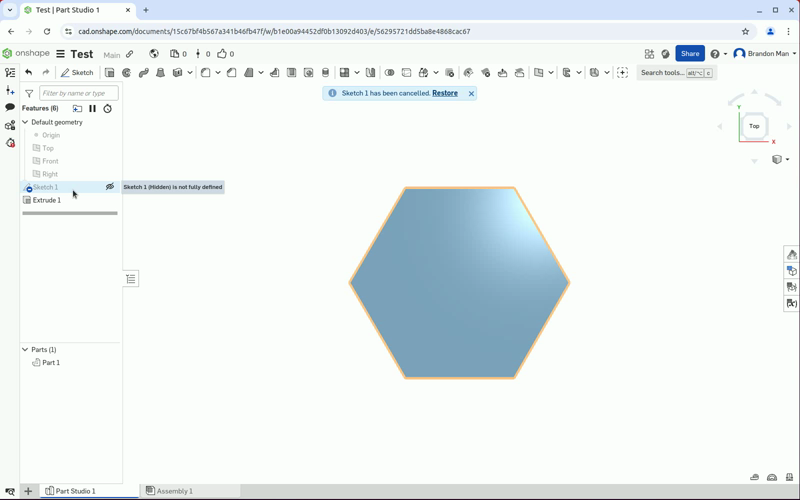
click(73, 189)
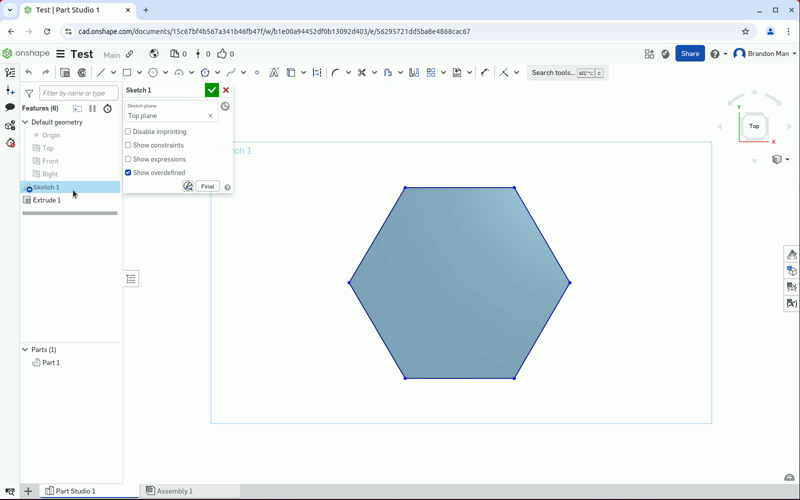
mouse_move(229, 92)
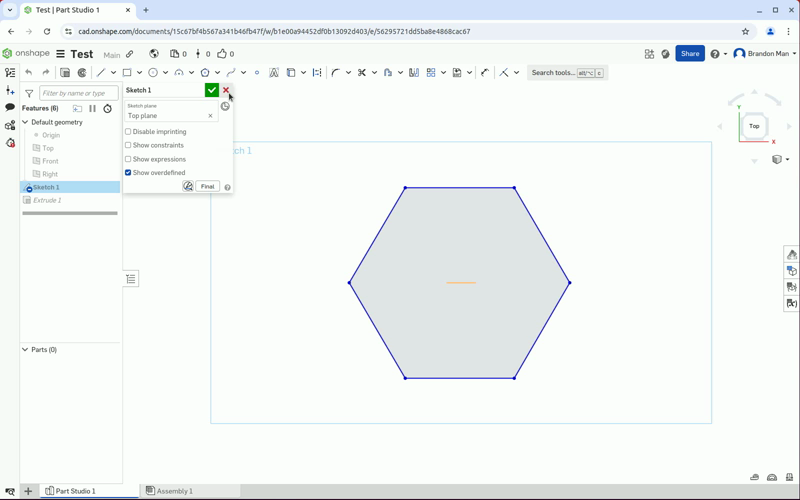
click(229, 92)
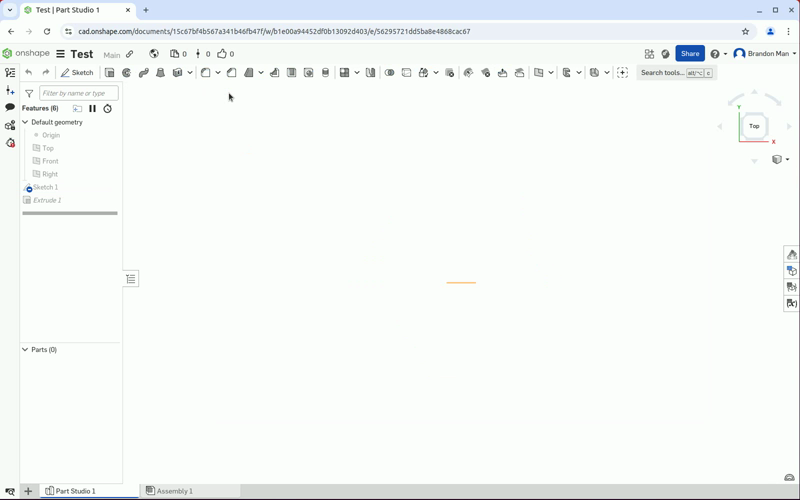
mouse_move(541, 75)
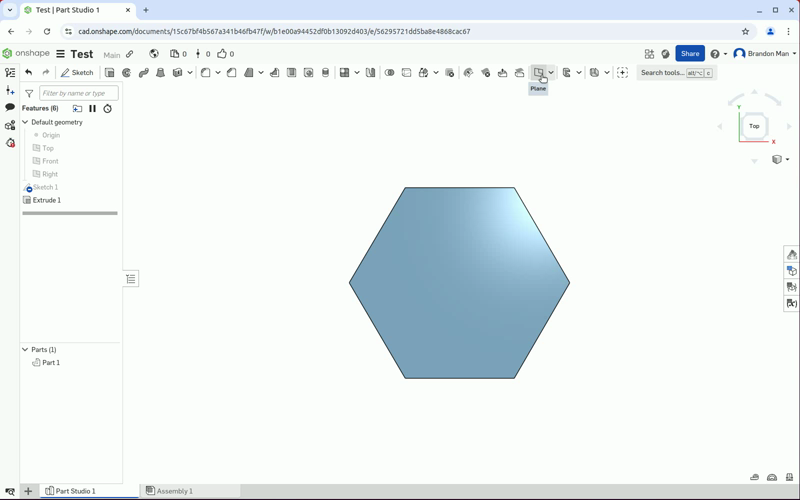
click(541, 75)
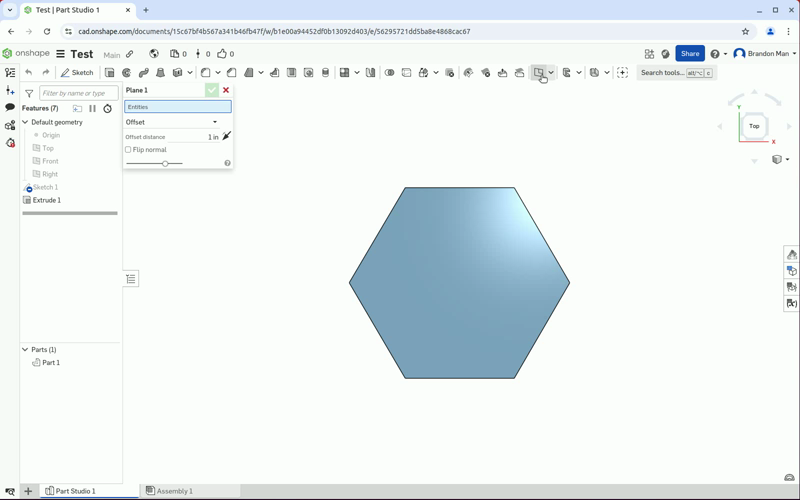
mouse_move(73, 150)
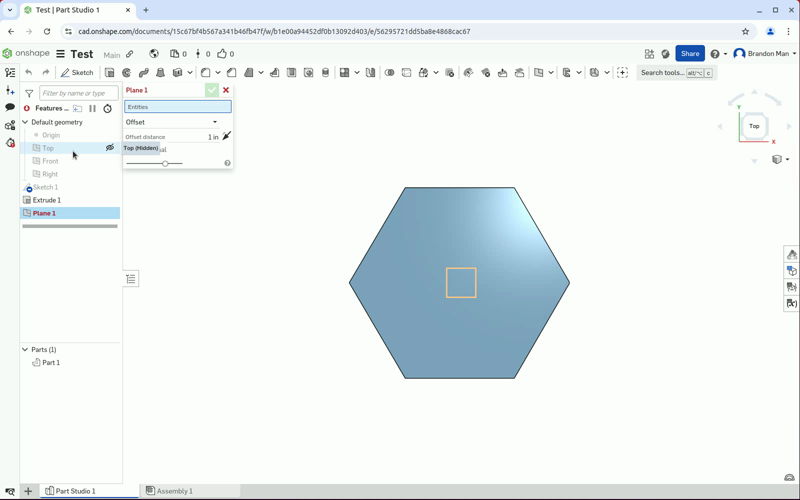
click(73, 150)
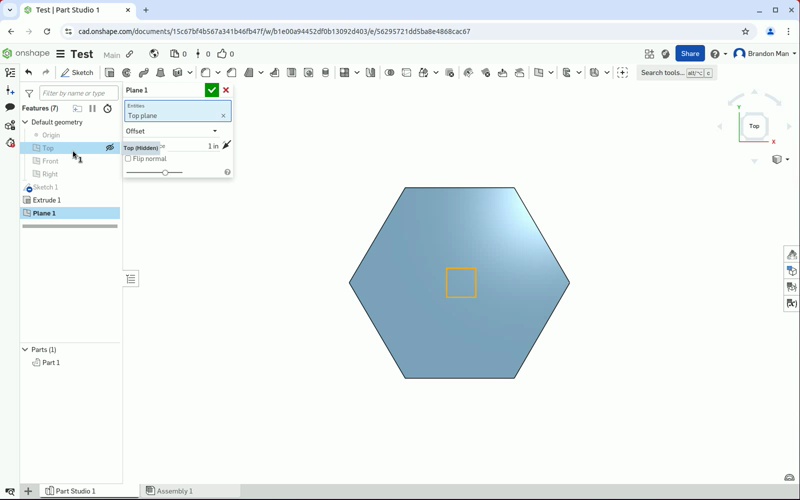
key(tab, 2)
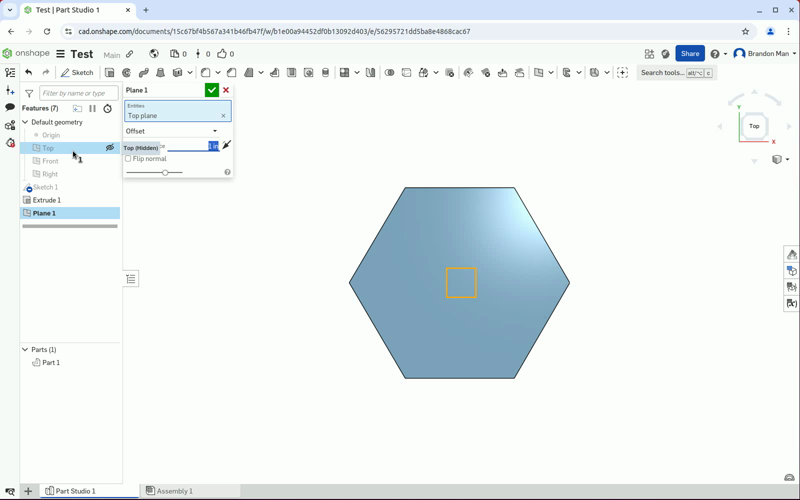
text(15.405)
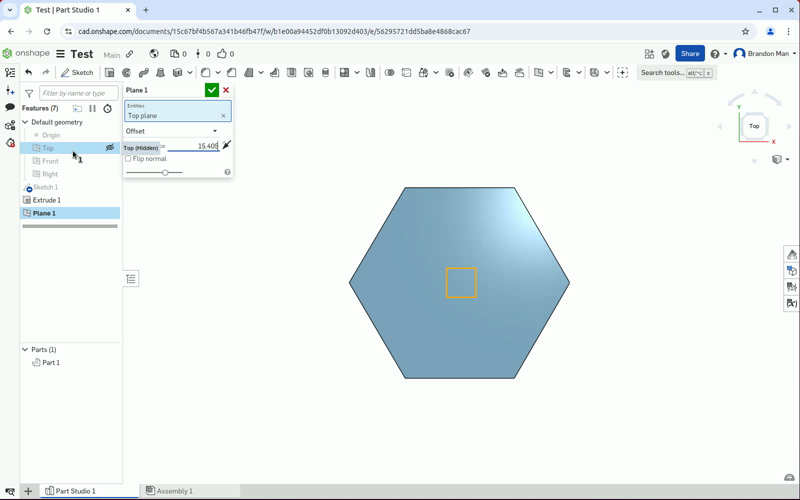
key(enter, 2)
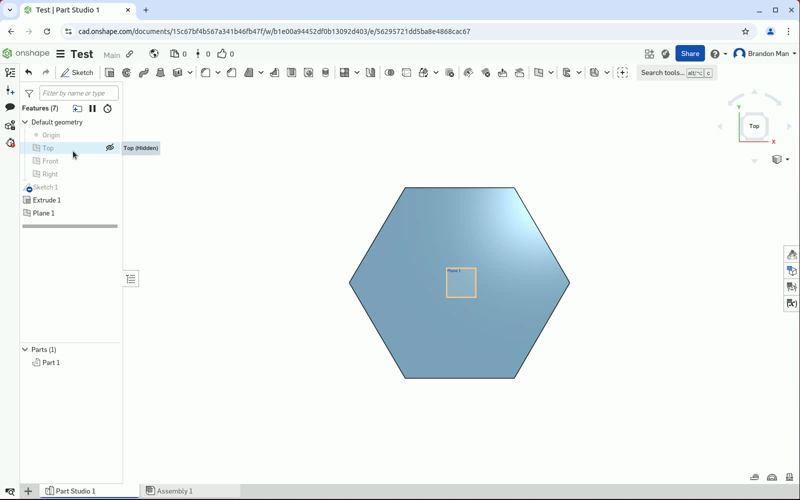
key(shift+s)
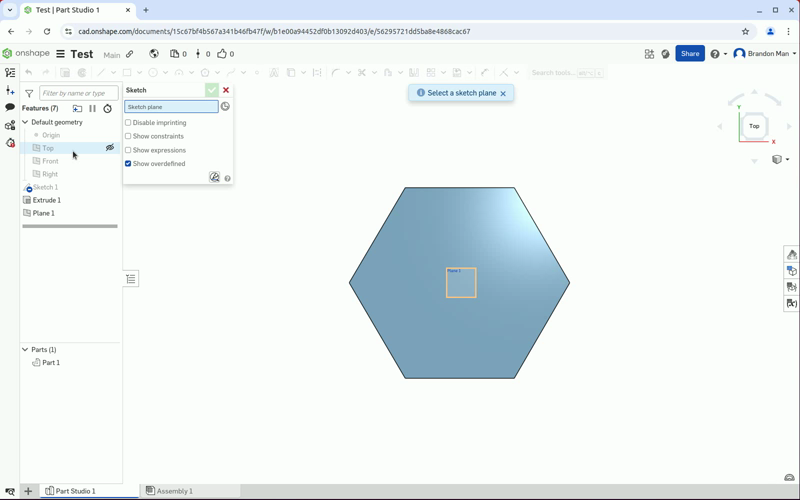
mouse_move(73, 215)
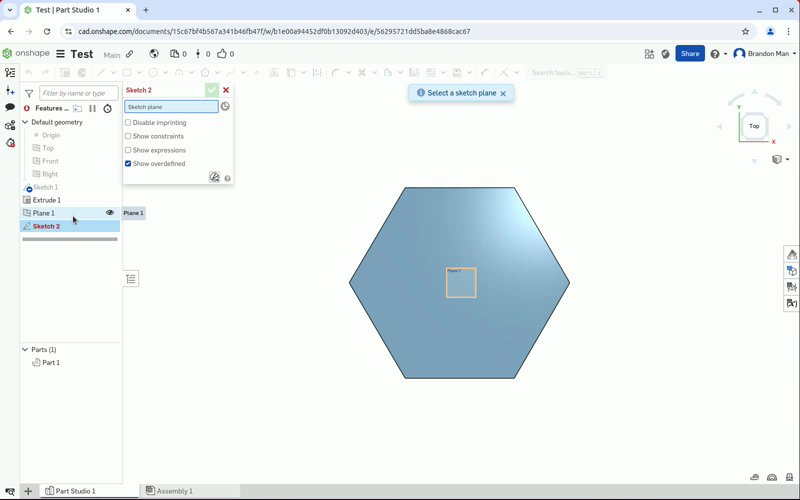
click(73, 215)
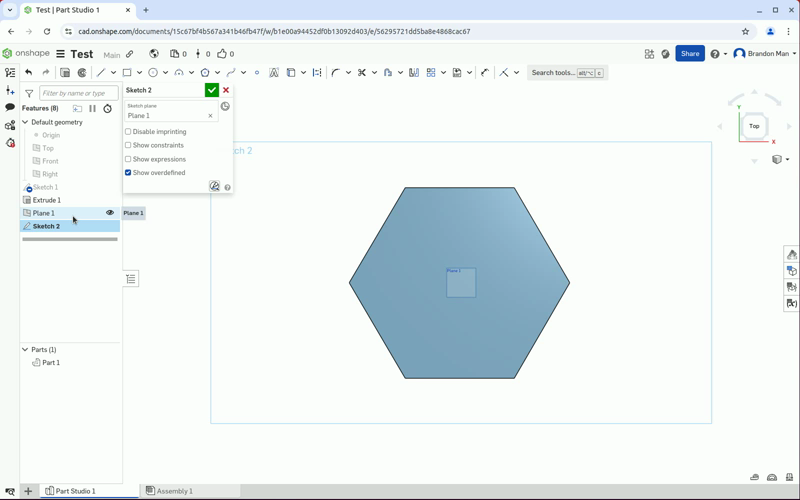
mouse_move(73, 352)
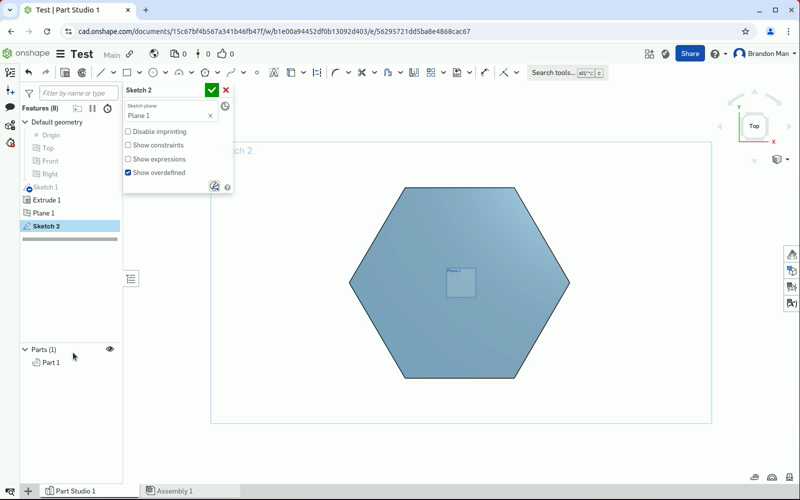
key(y)
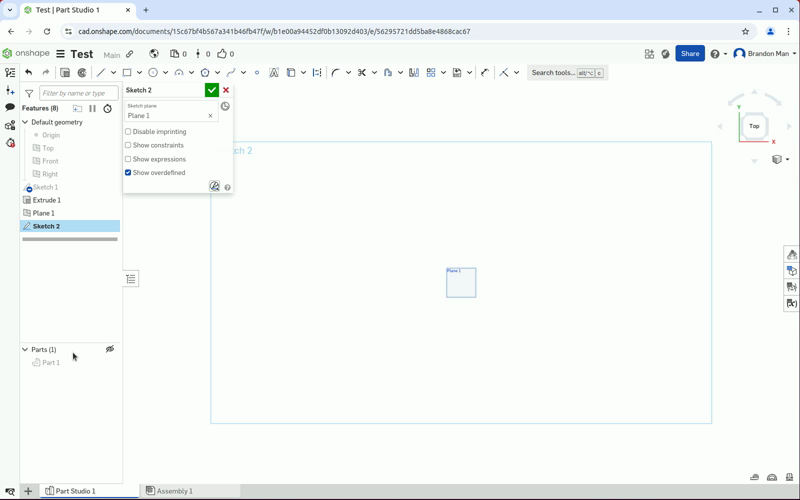
key(c)
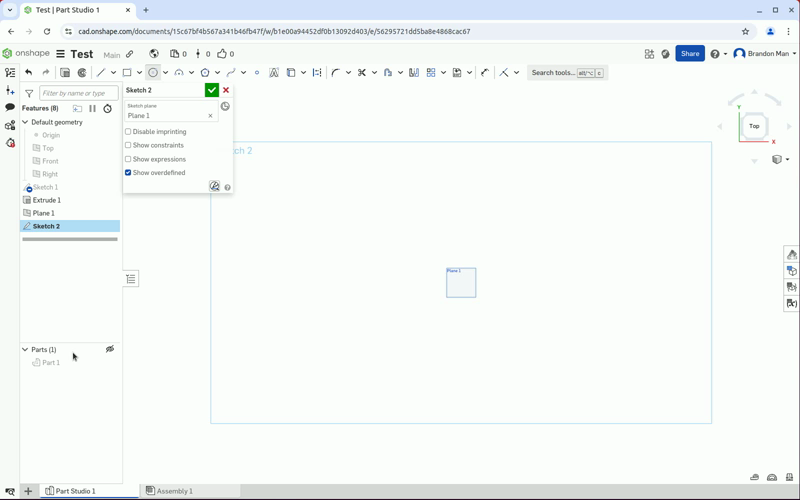
key_down(shift)
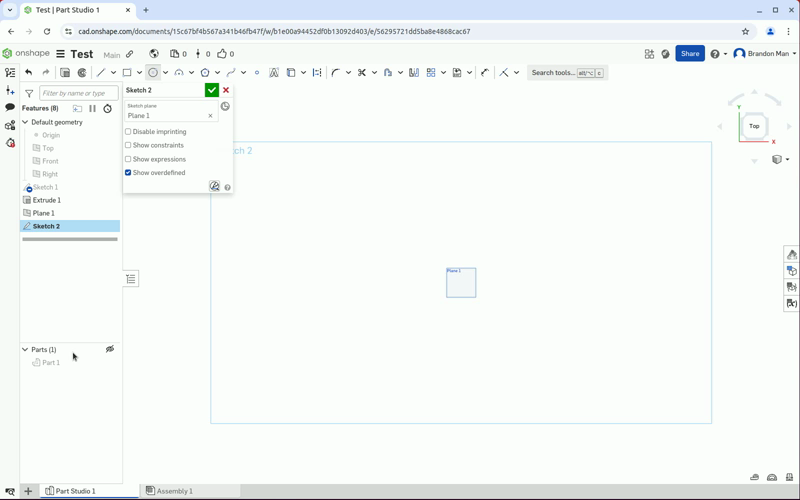
mouse_move(461, 282)
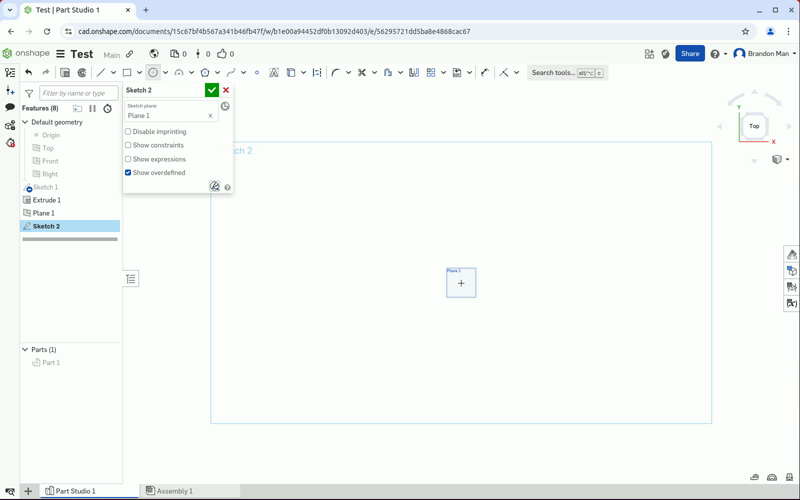
click(461, 282)
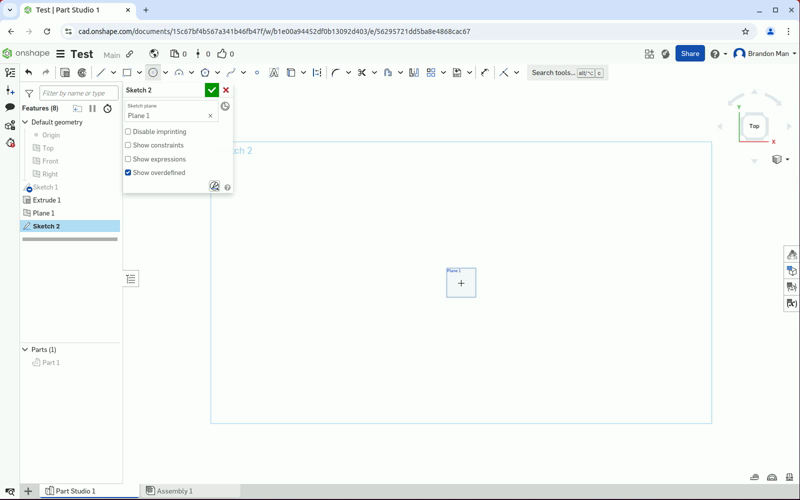
key_up(shift)
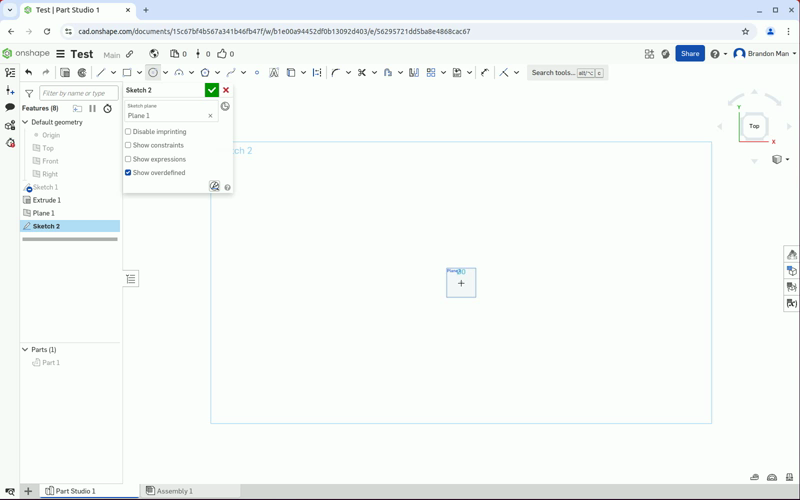
mouse_move(552, 282)
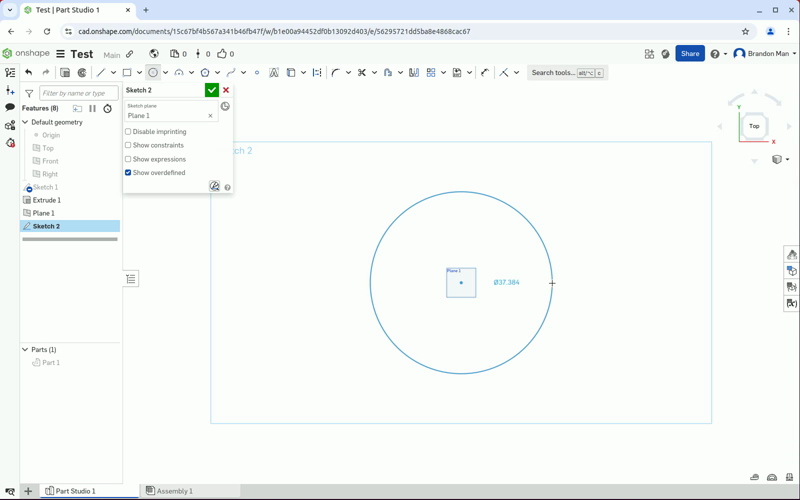
click(552, 282)
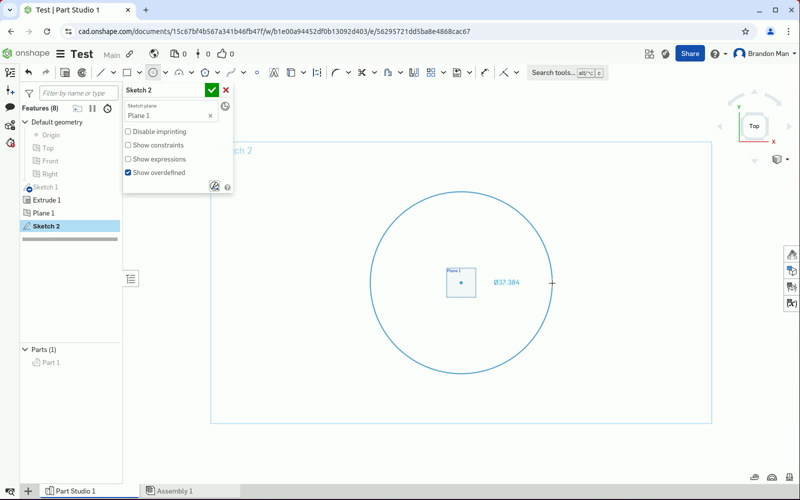
key(esc)
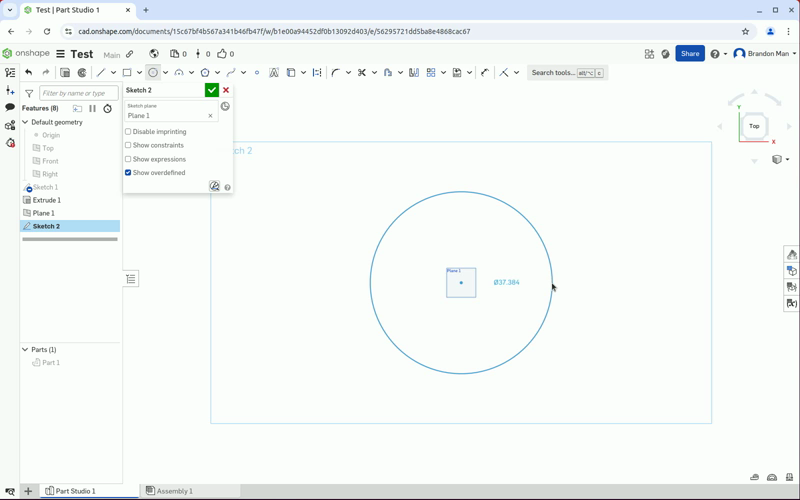
mouse_move(510, 336)
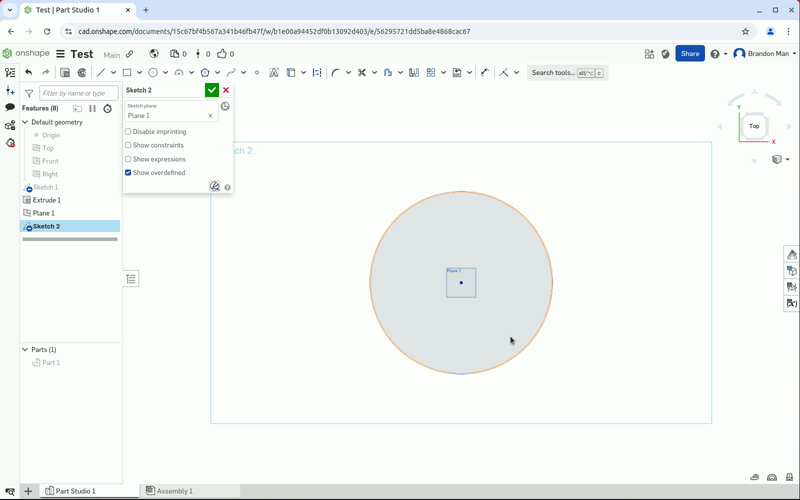
click(510, 336)
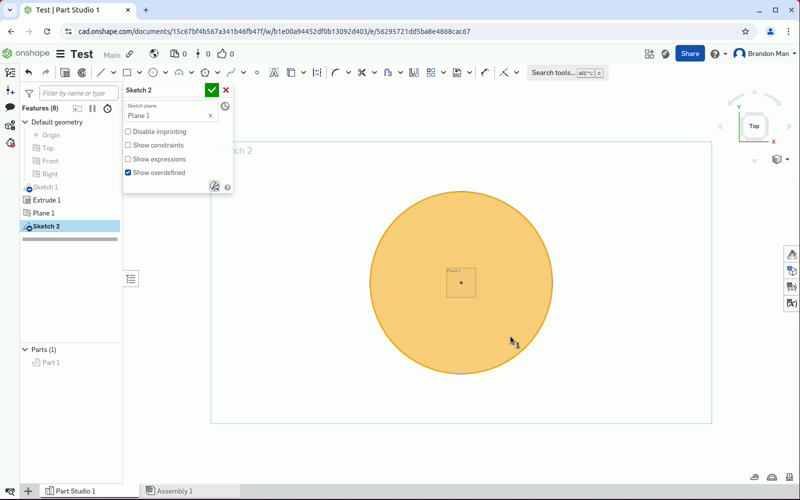
mouse_move(73, 352)
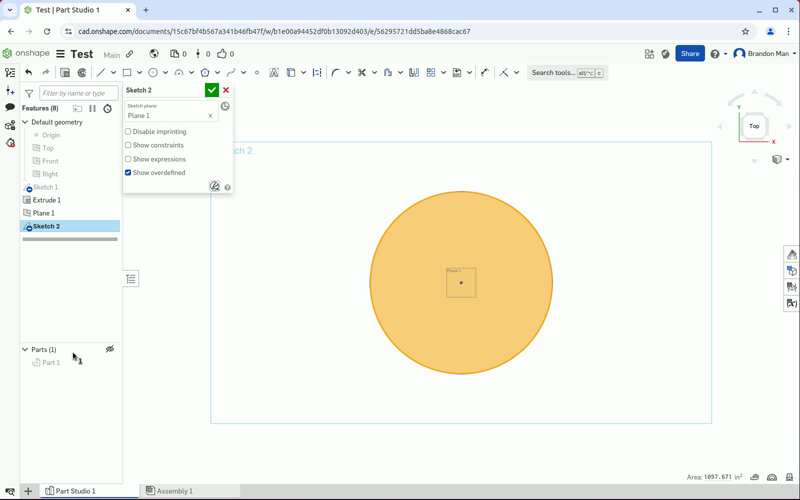
key(shift+y)
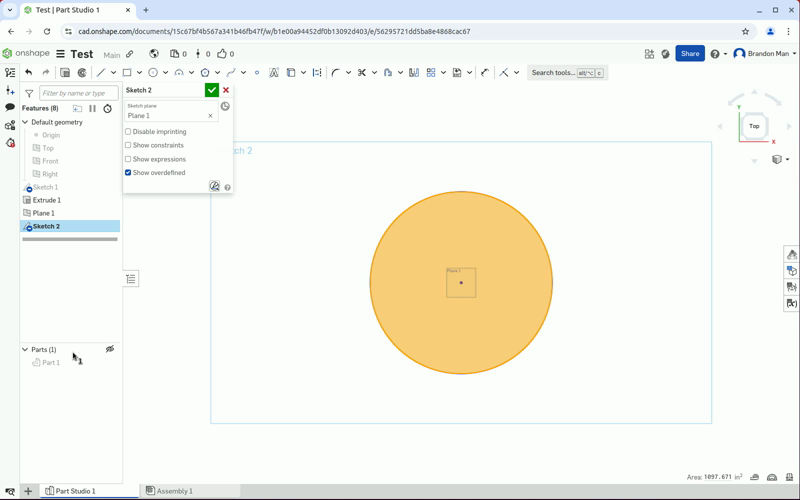
key(shift+e)
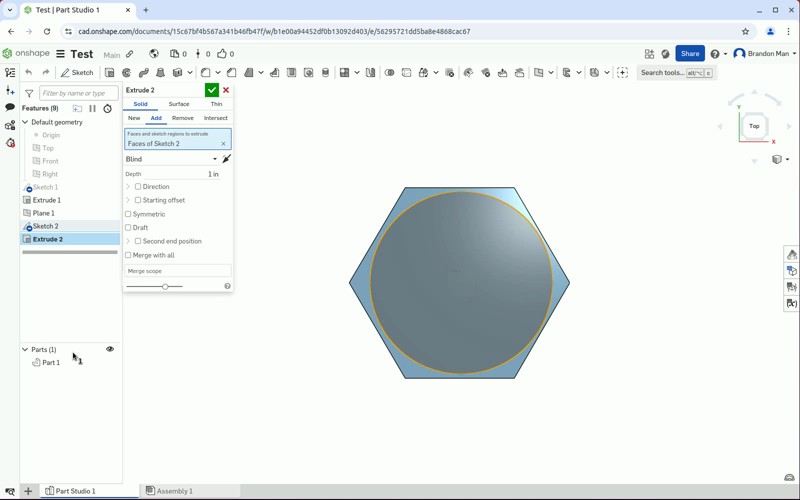
mouse_move(143, 106)
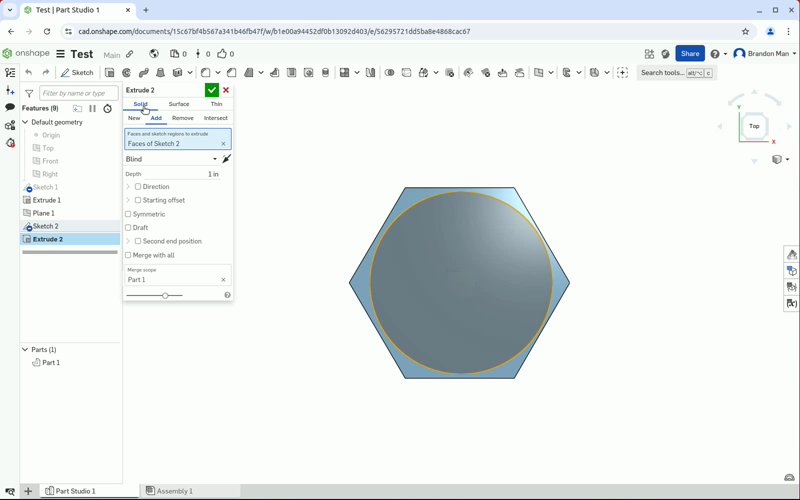
click(143, 106)
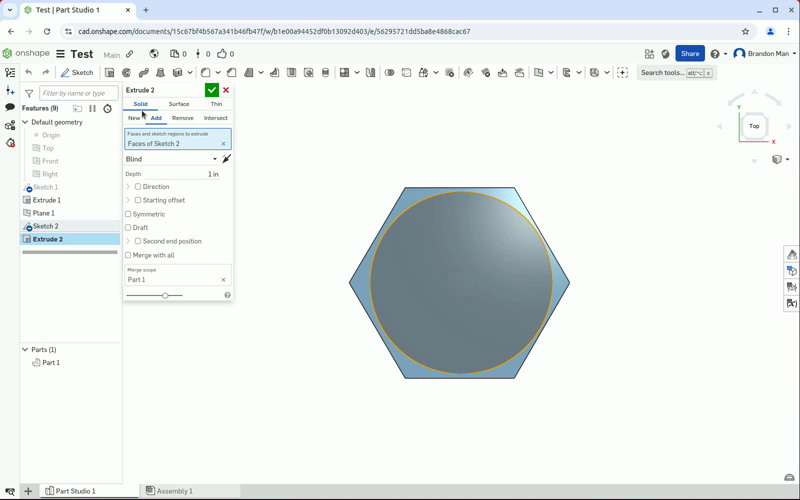
mouse_move(137, 120)
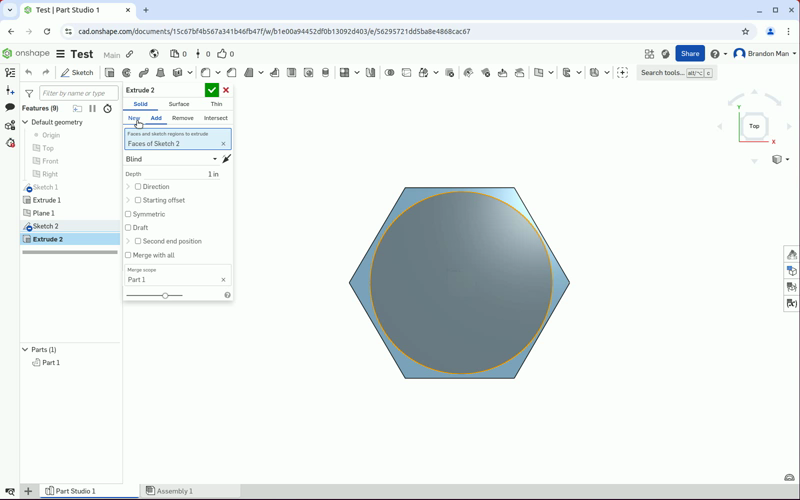
click(137, 120)
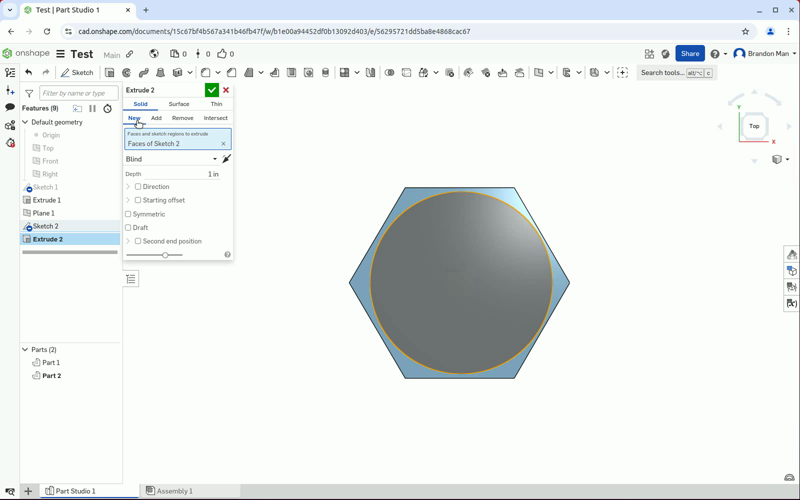
key(tab, 4)
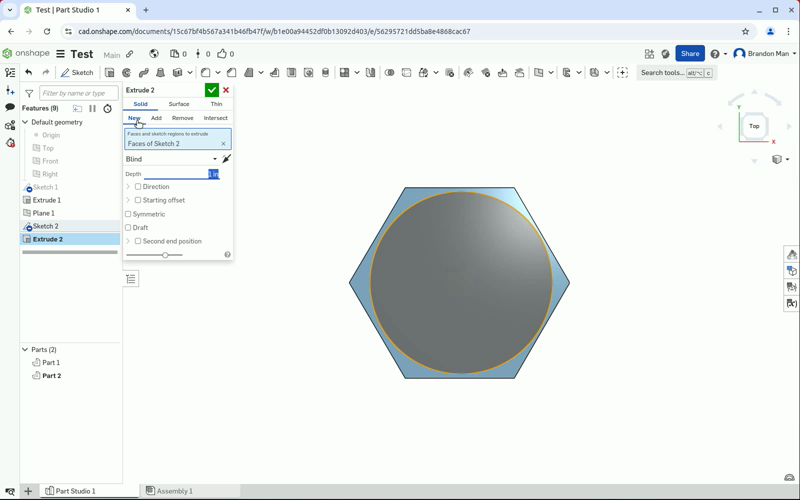
text(7.703)
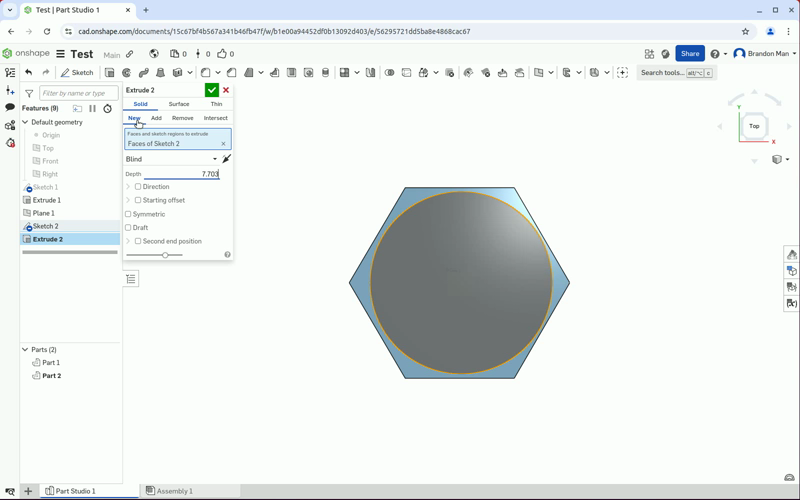
key(enter)
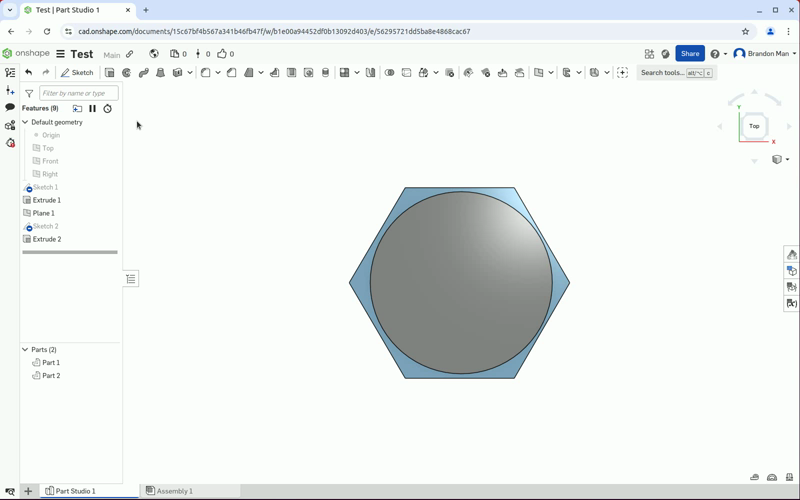
key(shift+h)
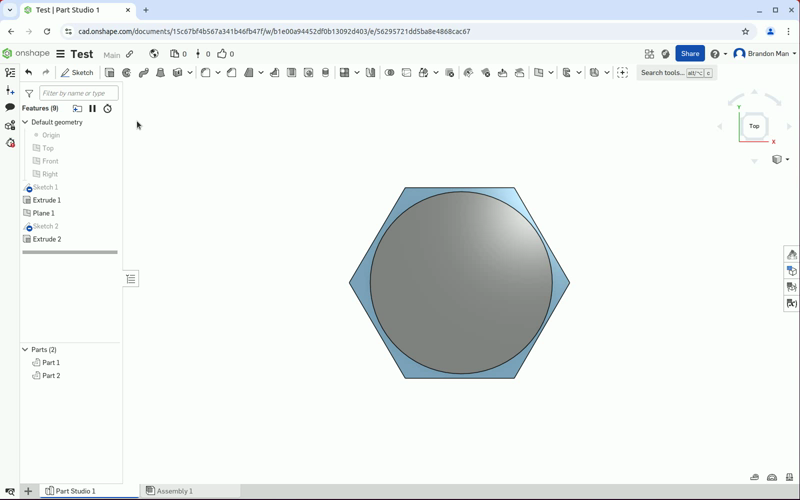
key(shift+h)
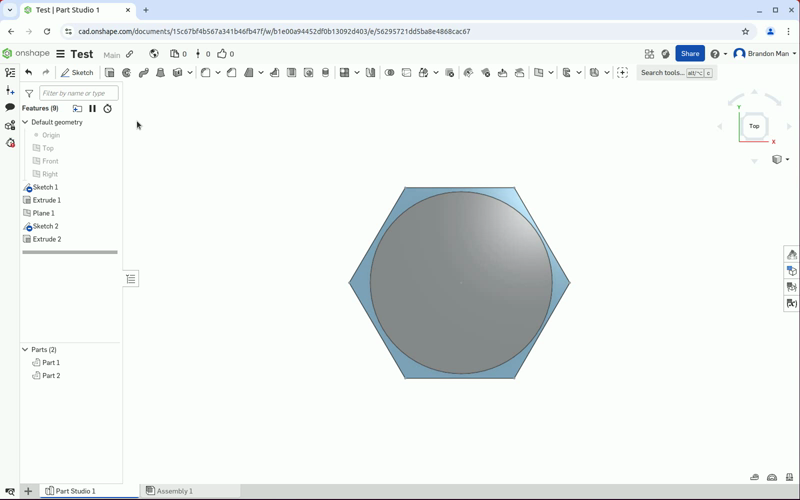
key(shift+7)
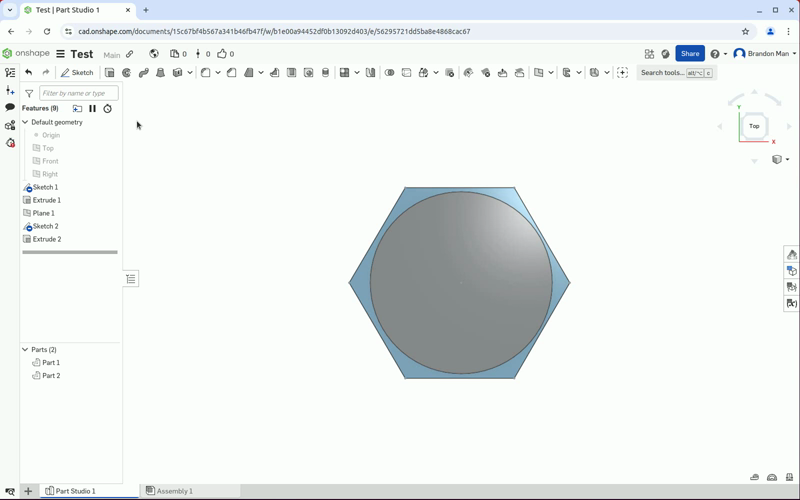
key(up, 3)
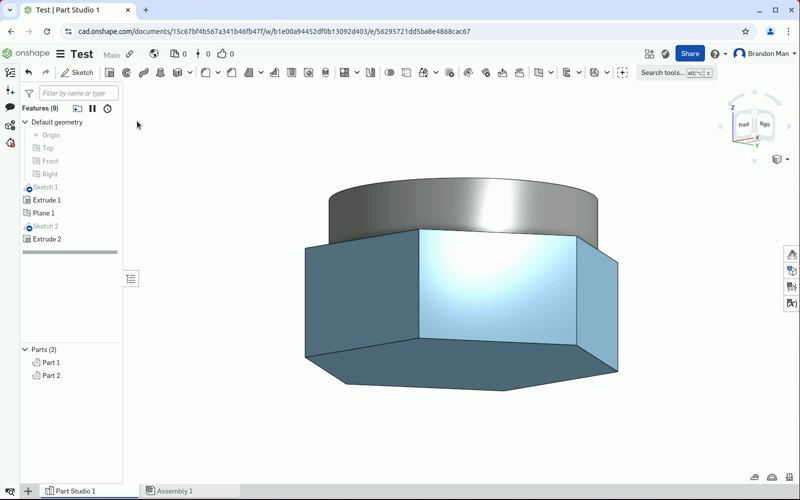
key(left, 3)
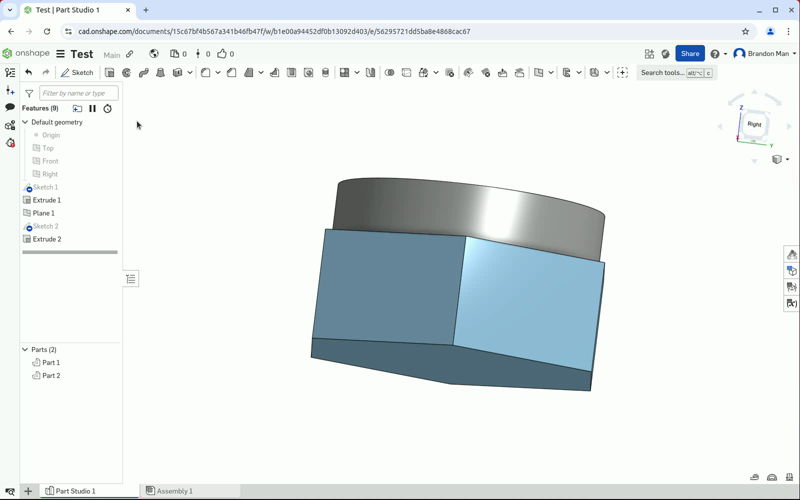
key(right, 3)
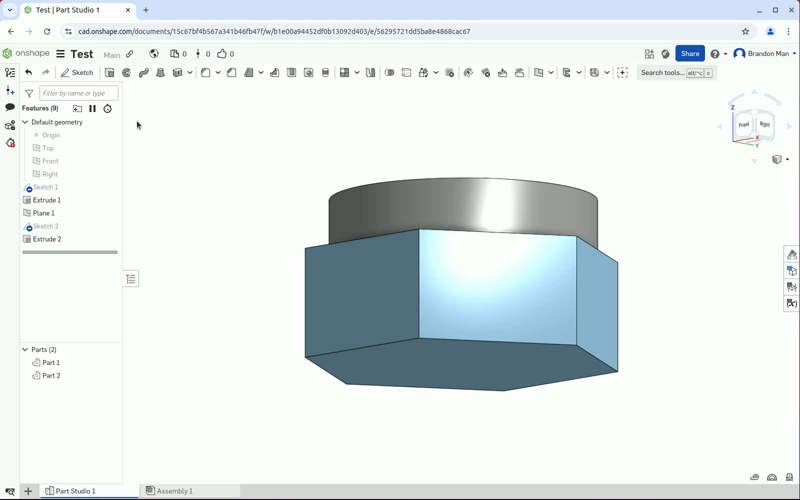
key(down, 3)
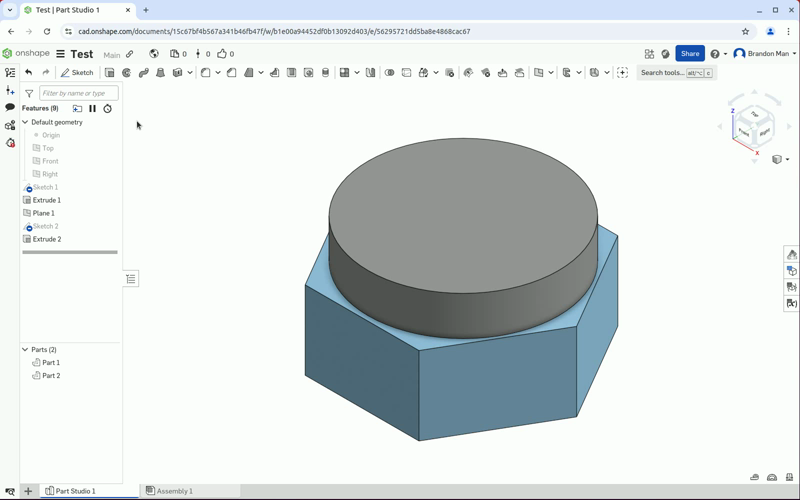
mouse_move(73, 189)
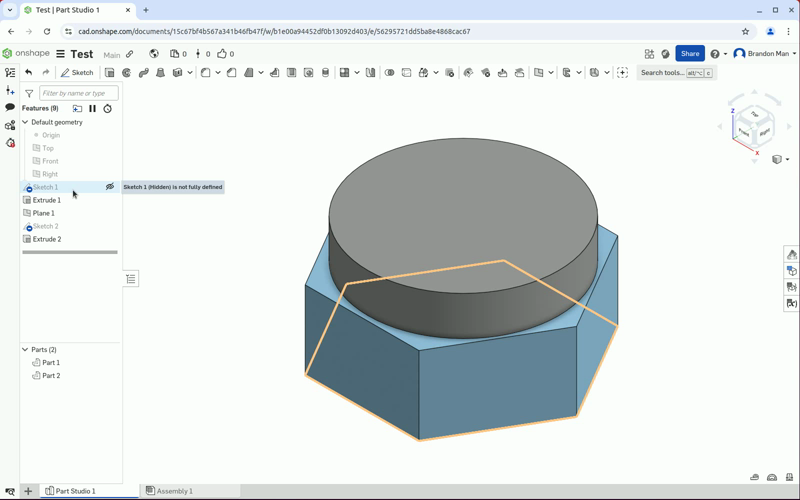
click(73, 189)